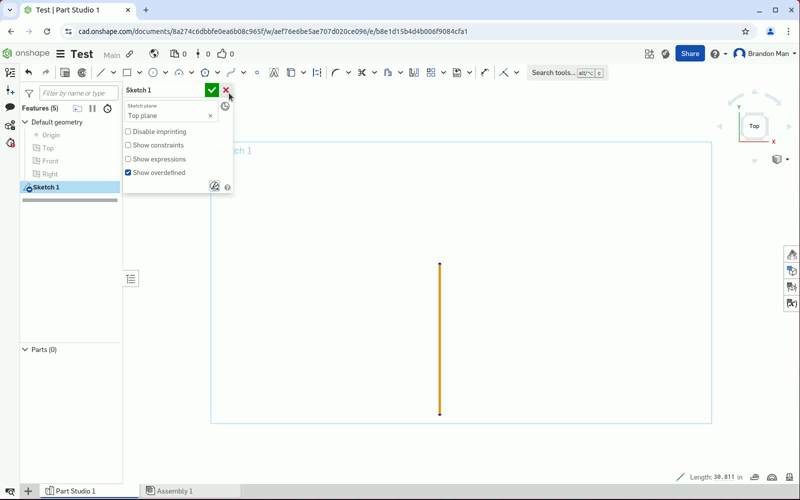
key(shift+h)
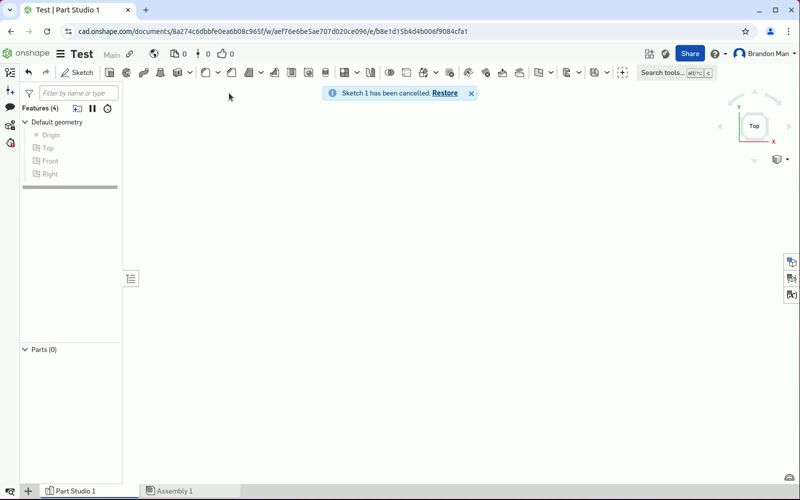
mouse_move(73, 352)
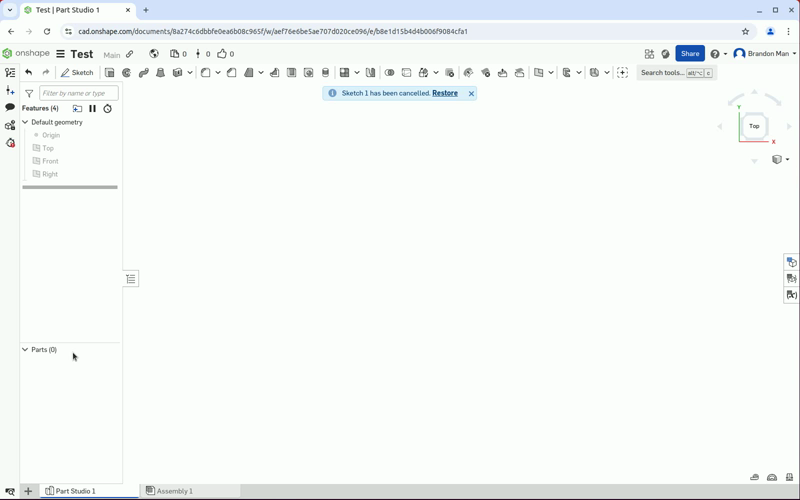
key(y)
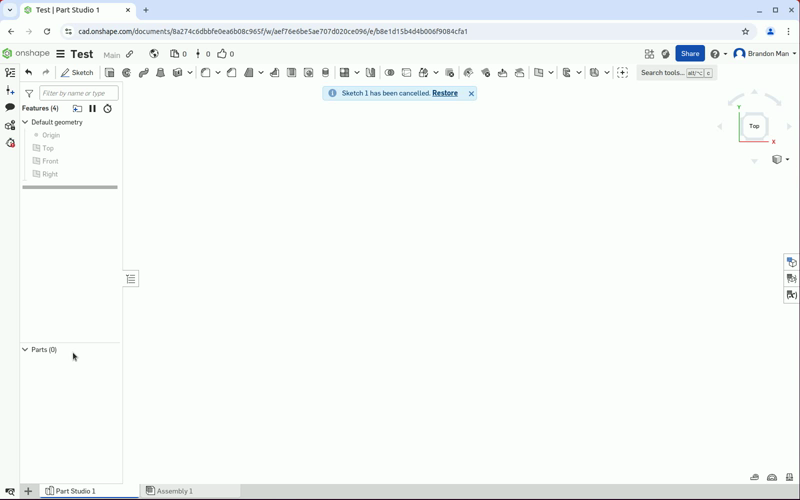
key(shift+p)
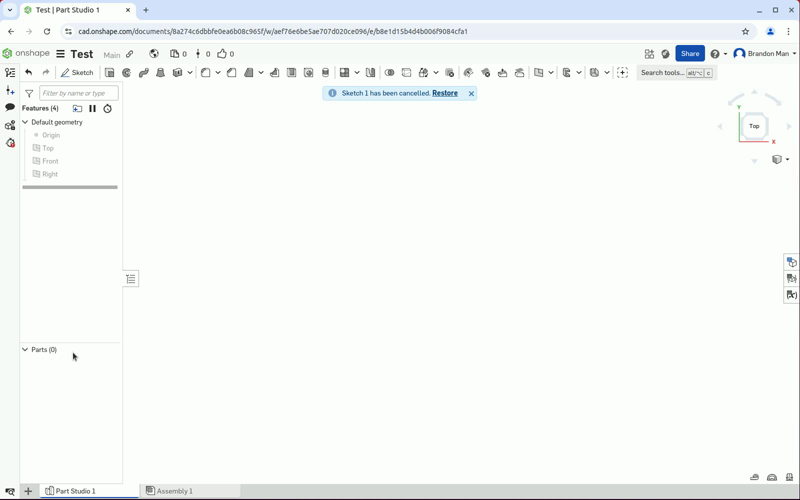
key(space)
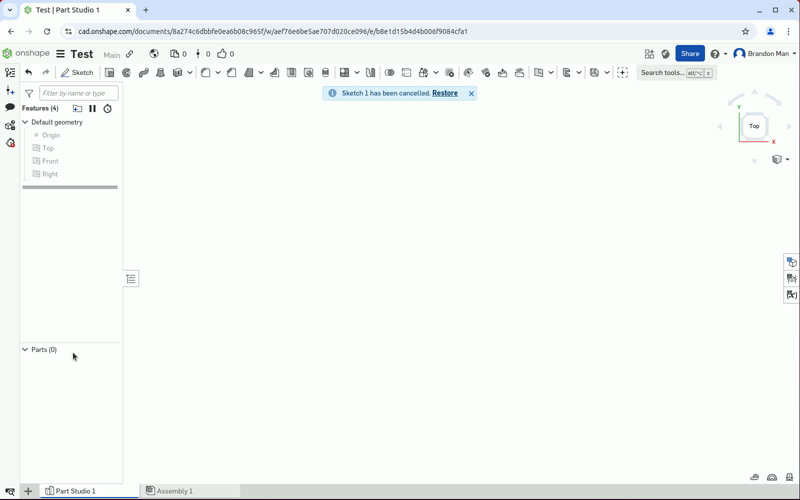
key_down(shift)
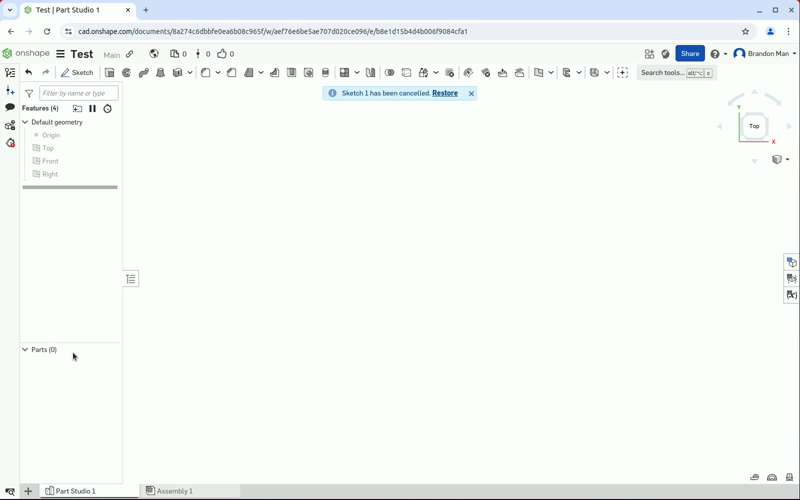
key(up)
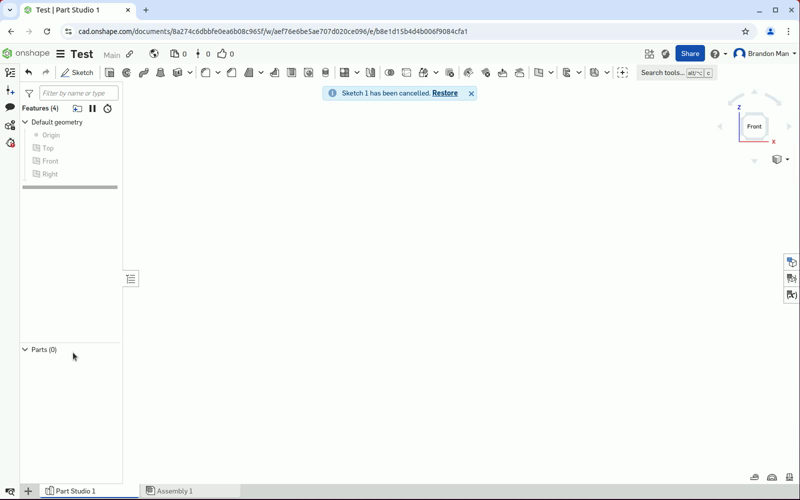
key_up(shift)
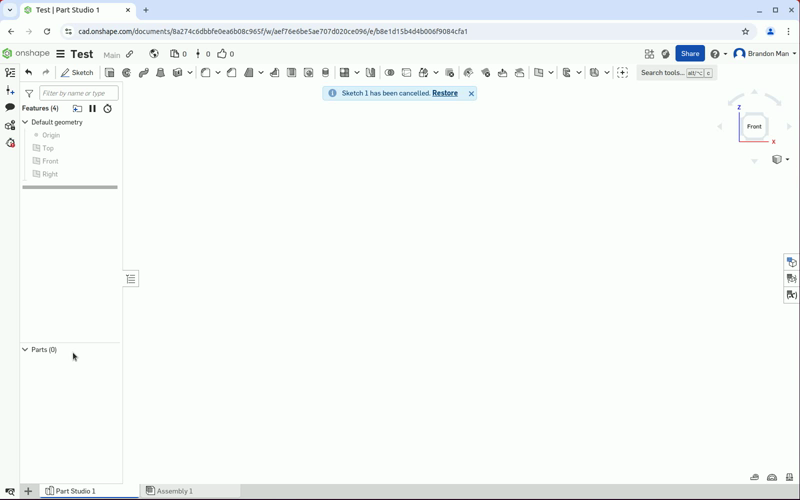
mouse_move(73, 352)
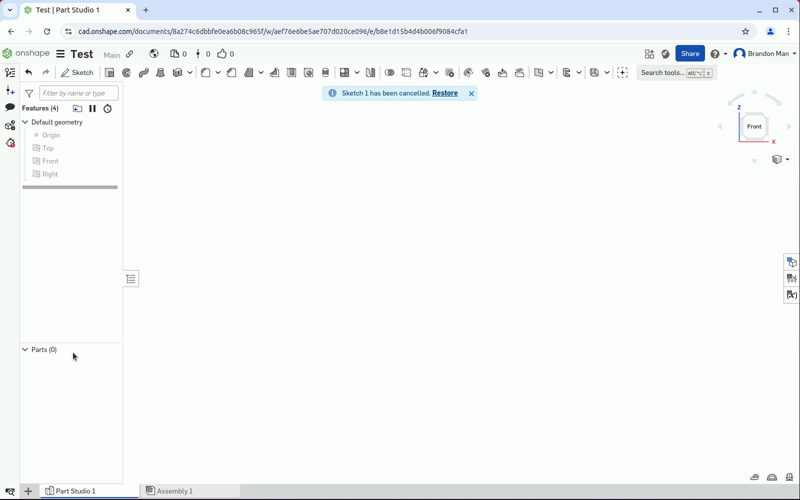
key(shift+y)
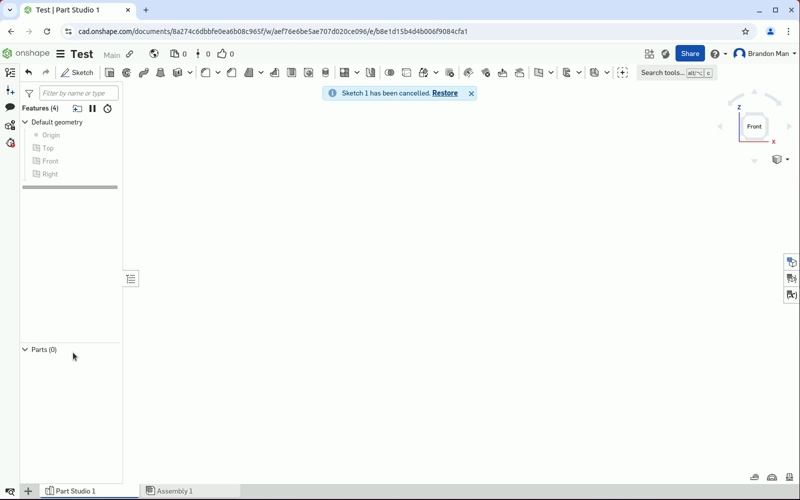
key(shift+s)
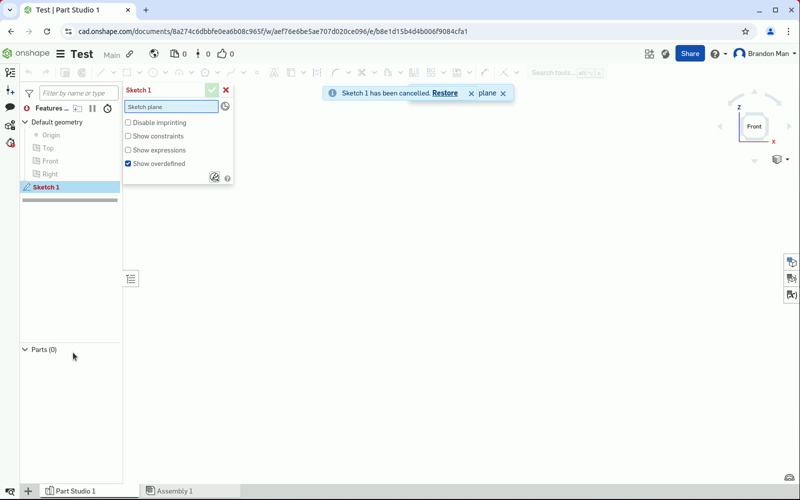
mouse_move(73, 163)
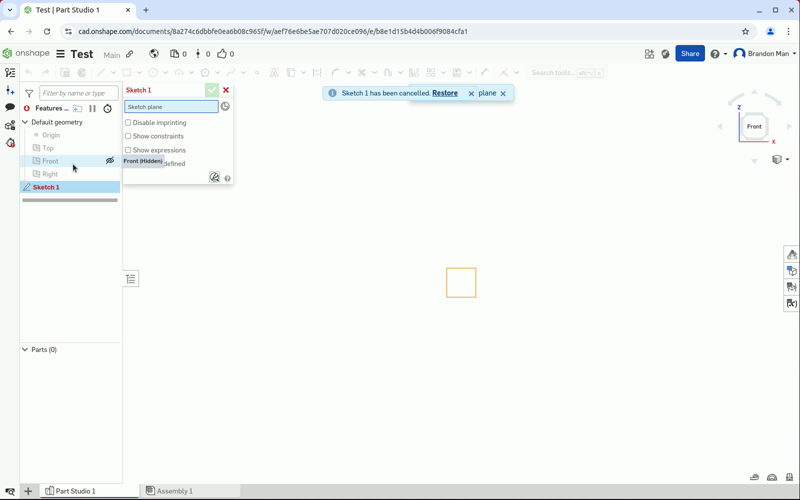
click(73, 163)
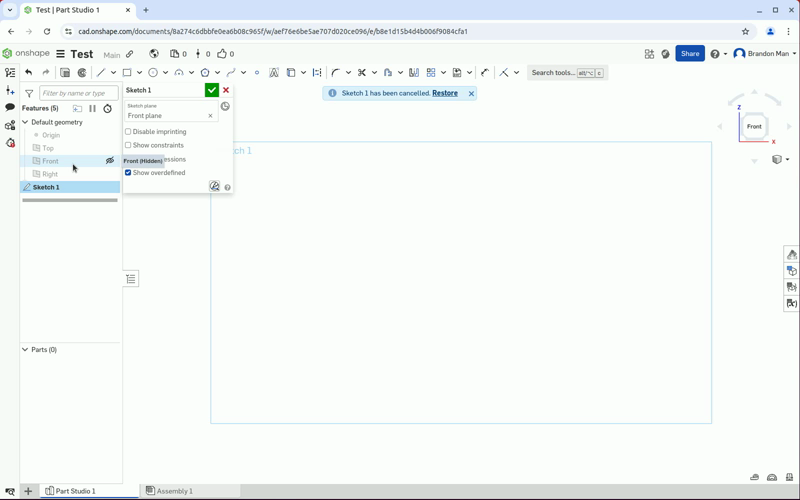
mouse_move(73, 352)
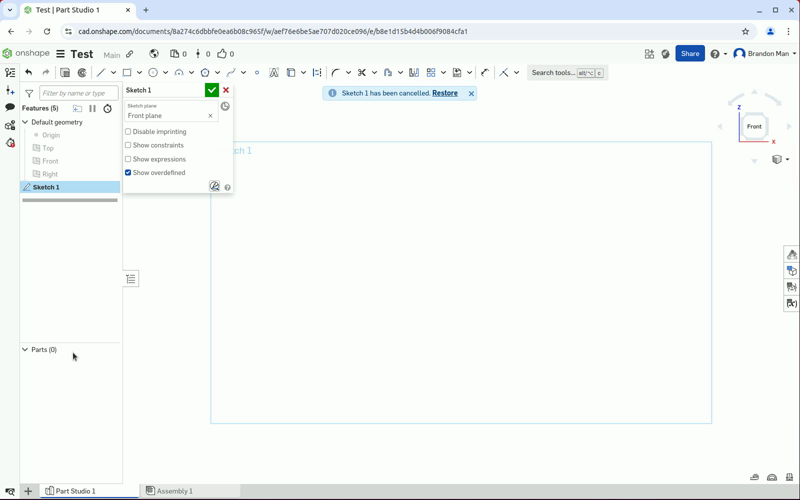
key(y)
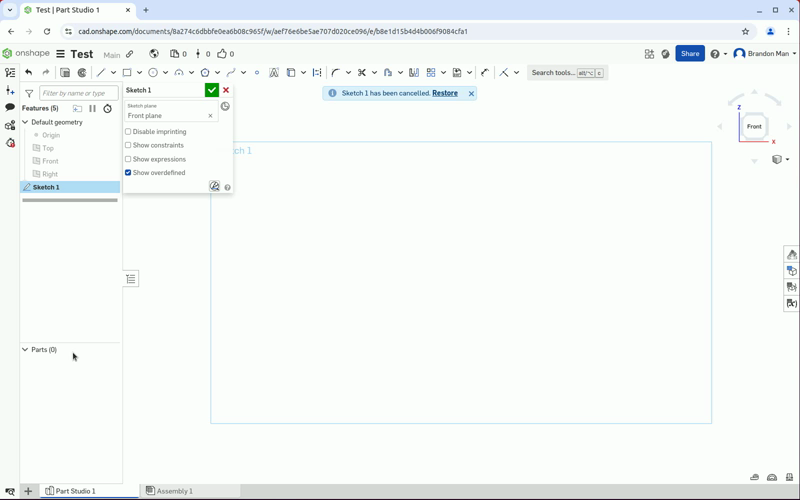
key(c)
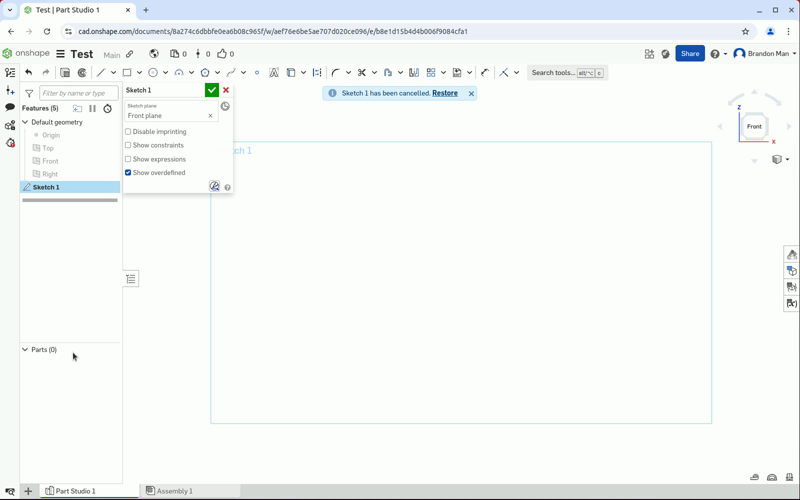
key_down(shift)
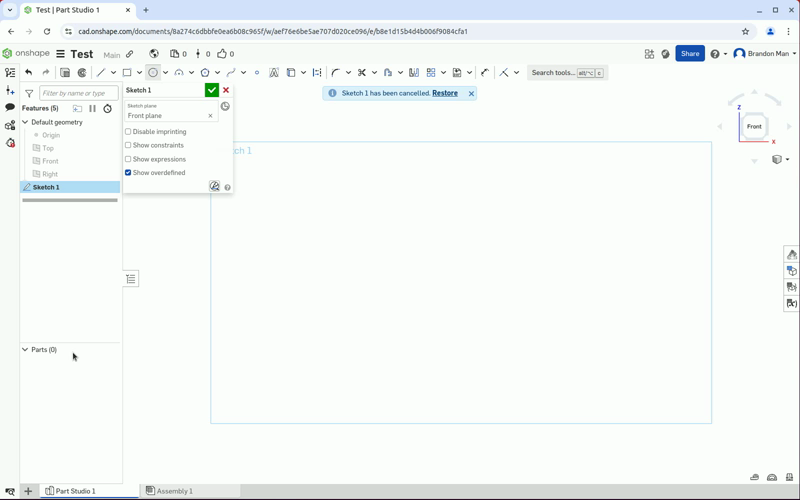
mouse_move(460, 282)
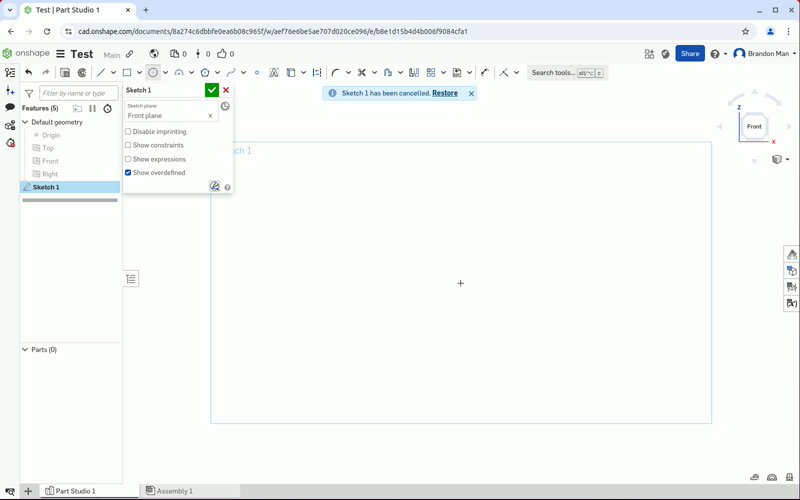
click(460, 282)
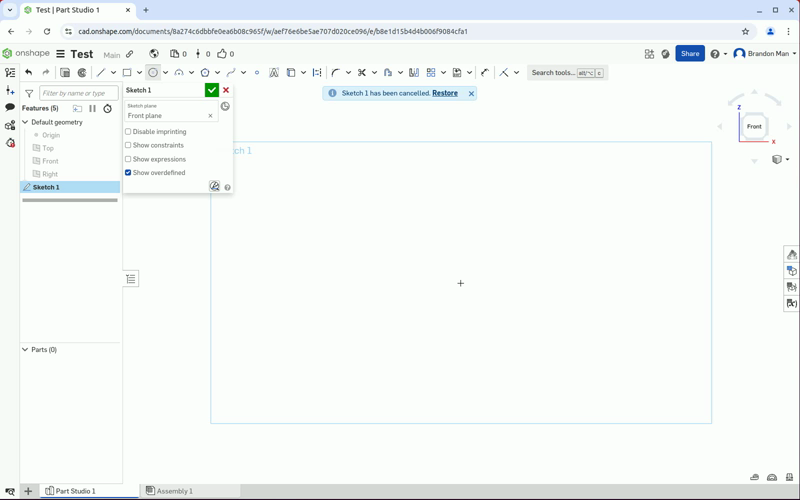
key_up(shift)
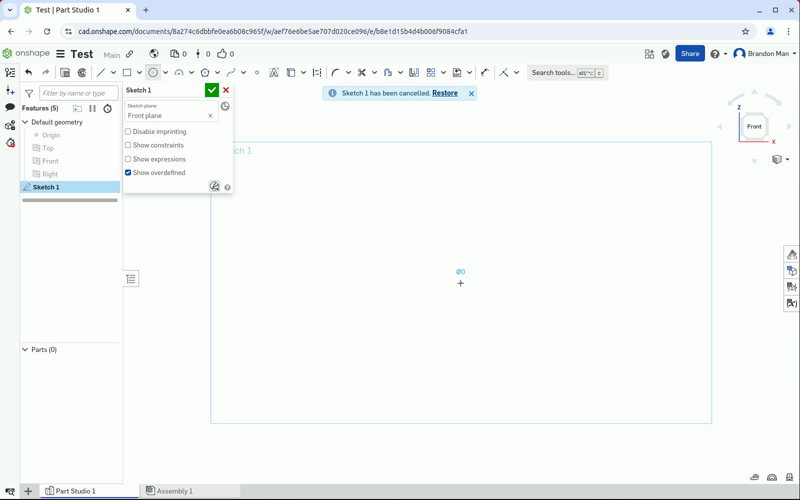
mouse_move(514, 282)
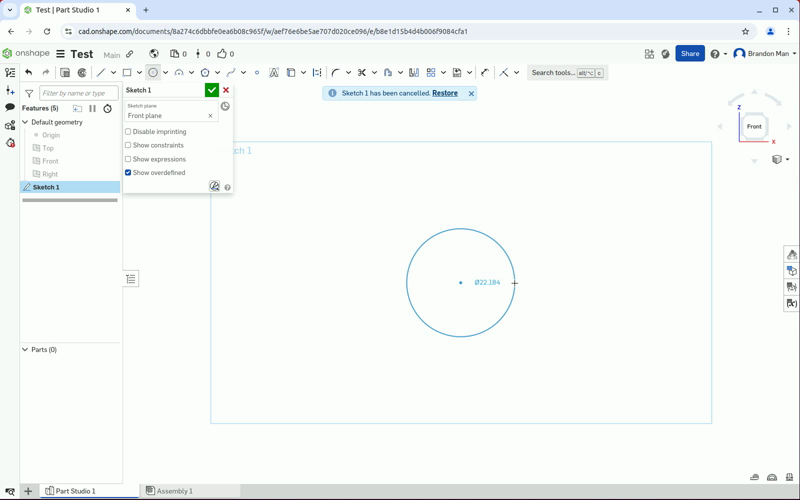
click(514, 282)
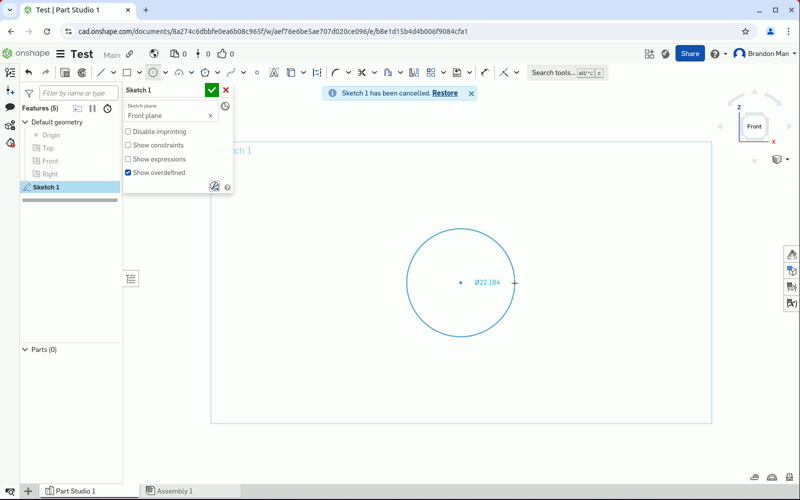
key(esc)
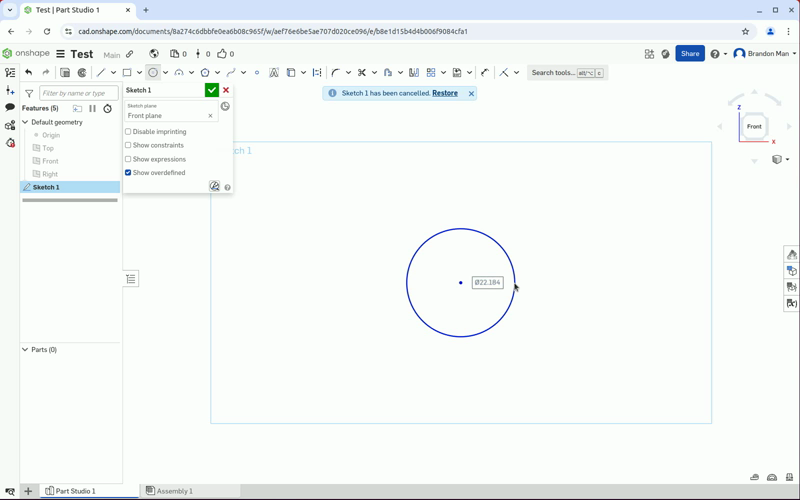
mouse_move(479, 304)
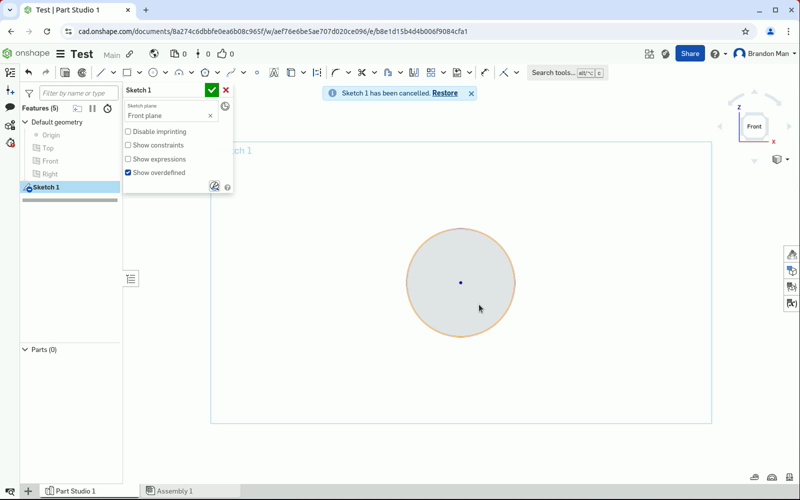
click(479, 304)
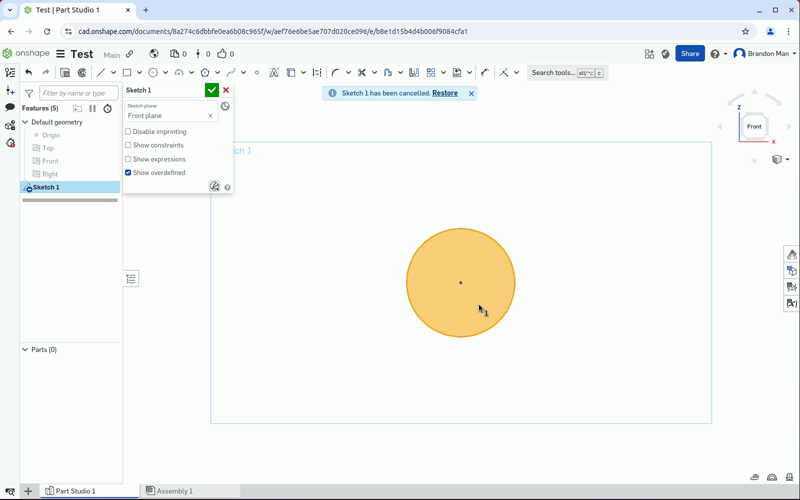
mouse_move(73, 352)
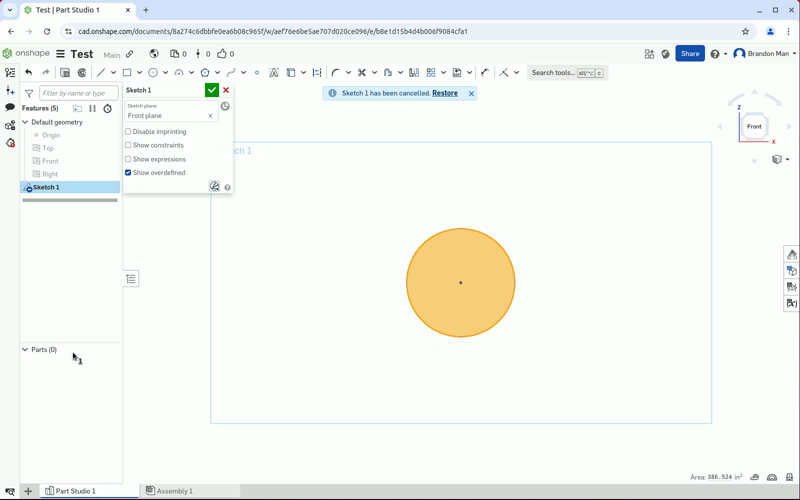
key(shift+y)
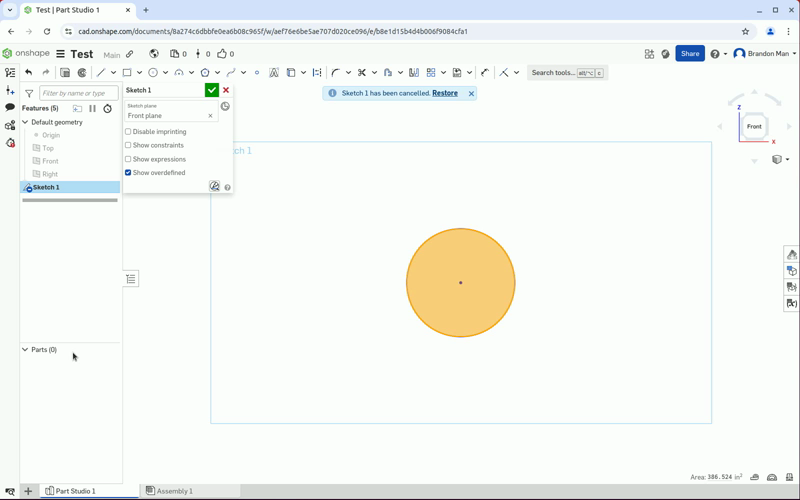
key(shift+e)
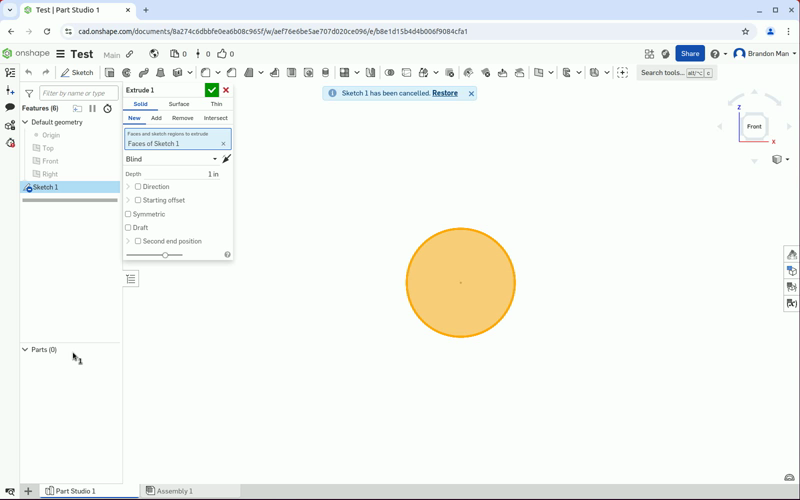
mouse_move(143, 106)
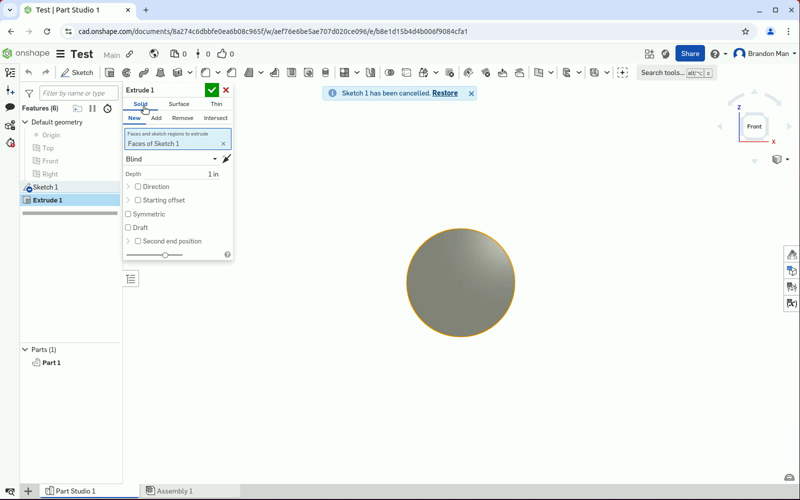
click(143, 106)
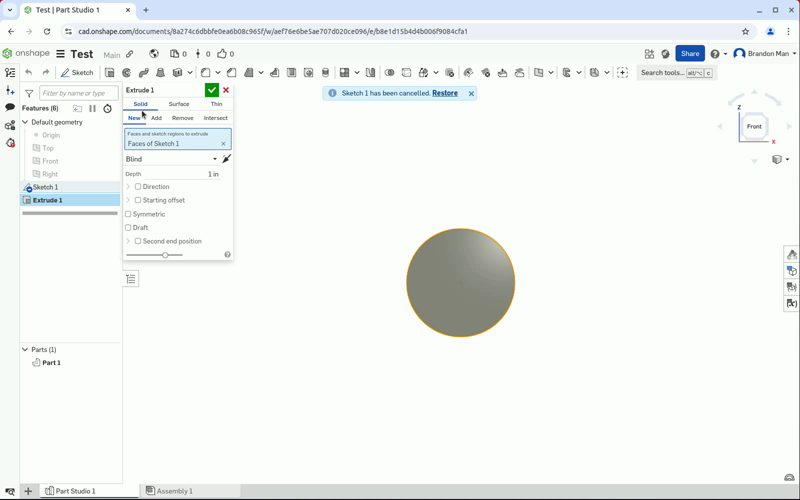
mouse_move(137, 120)
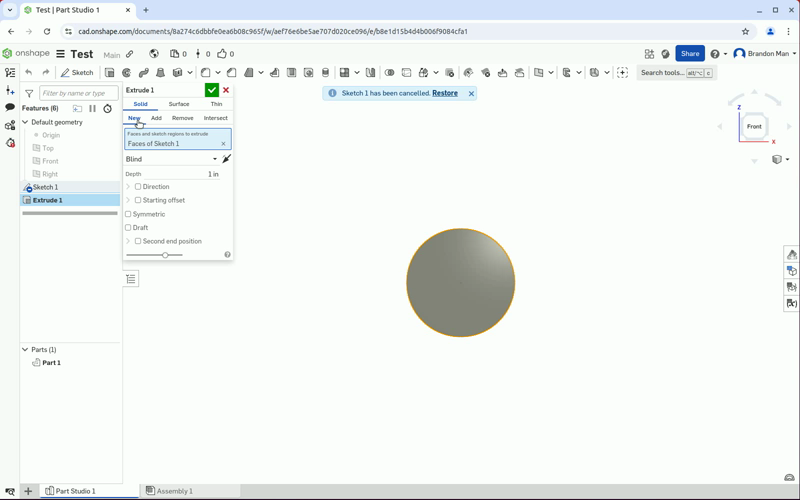
click(137, 120)
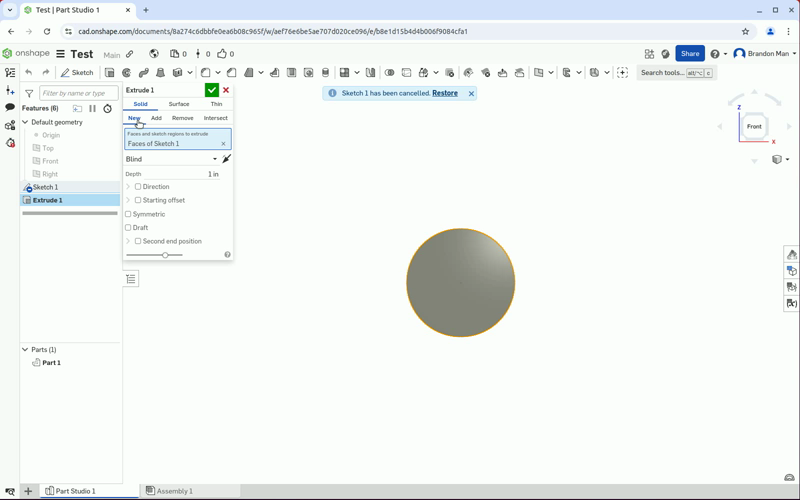
key(tab, 4)
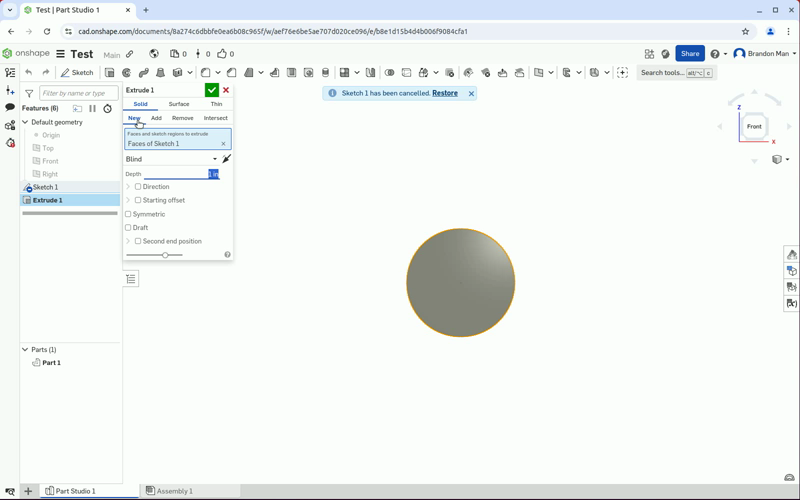
text(46.216)
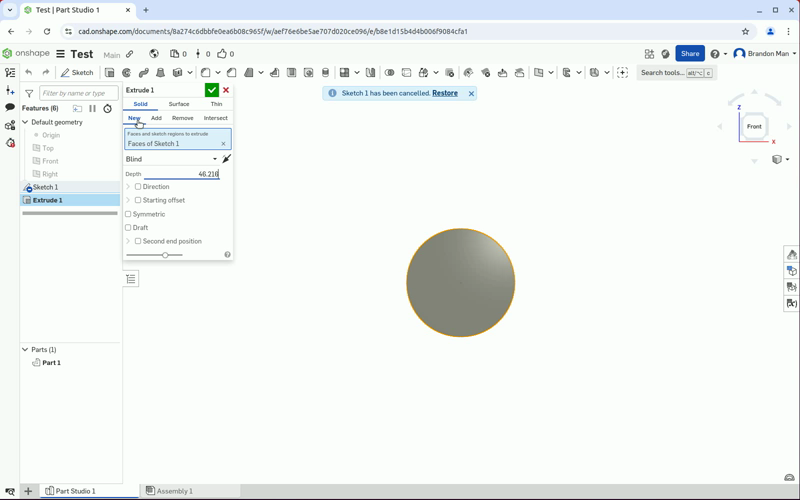
key(tab, 3)
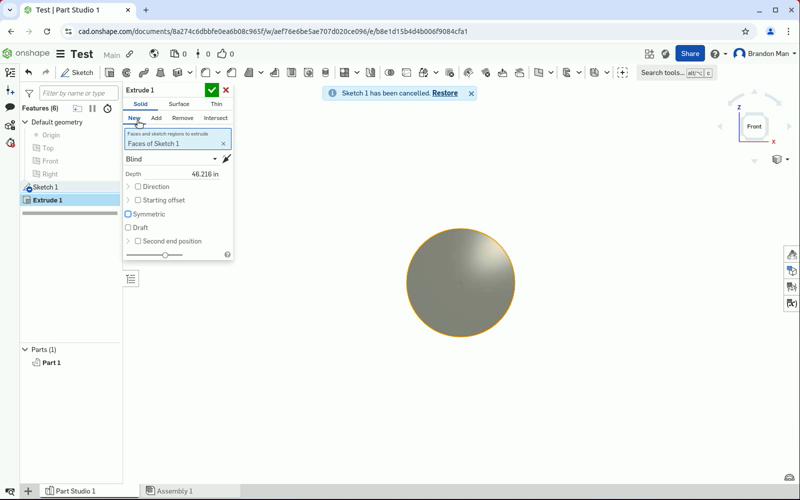
key(space)
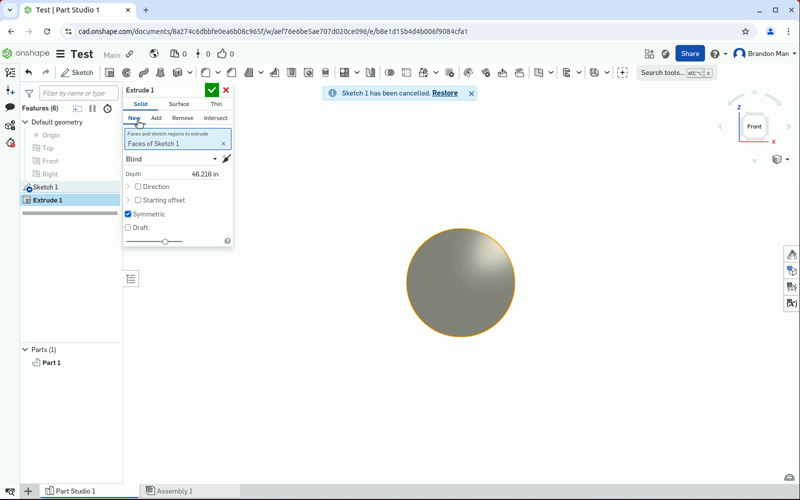
key(enter)
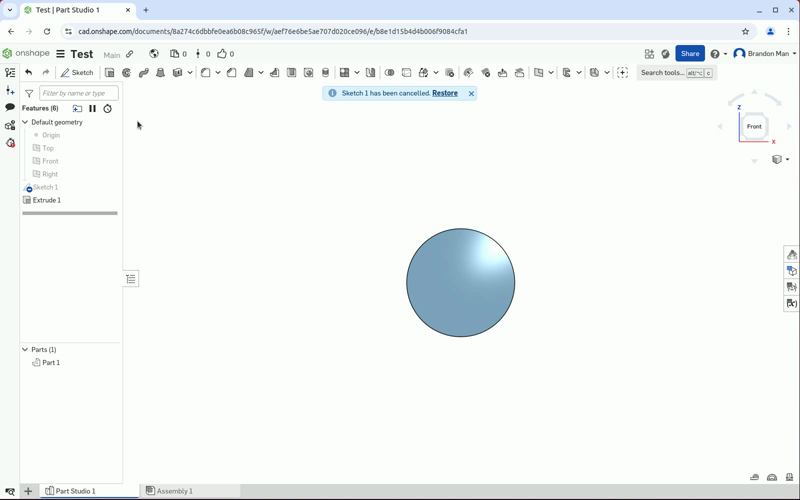
key(shift+h)
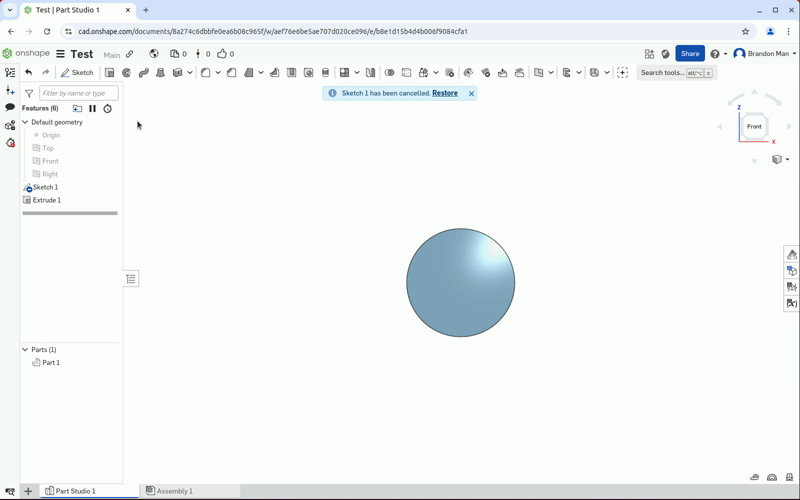
key(shift+h)
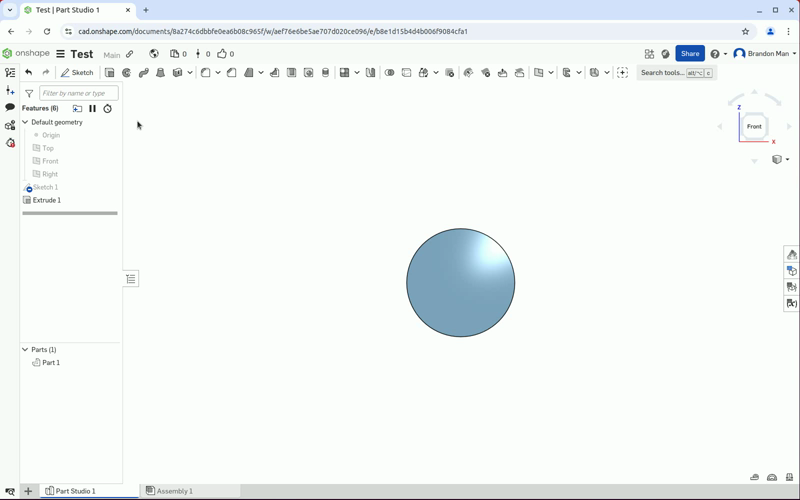
mouse_move(73, 189)
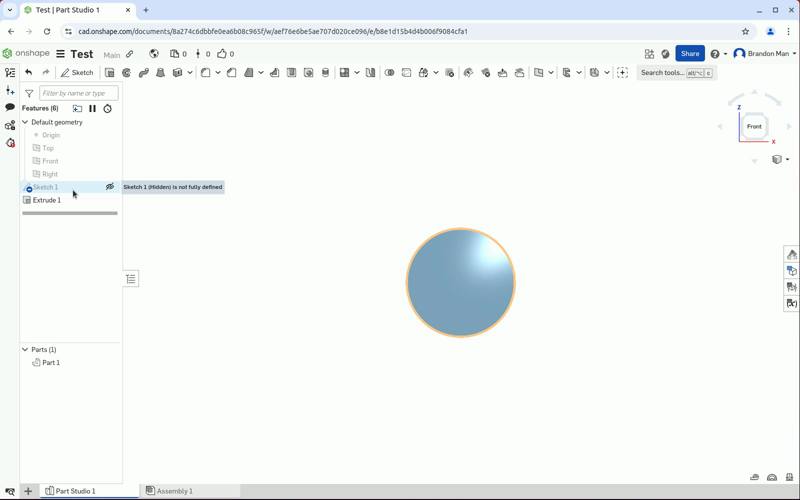
click(73, 189)
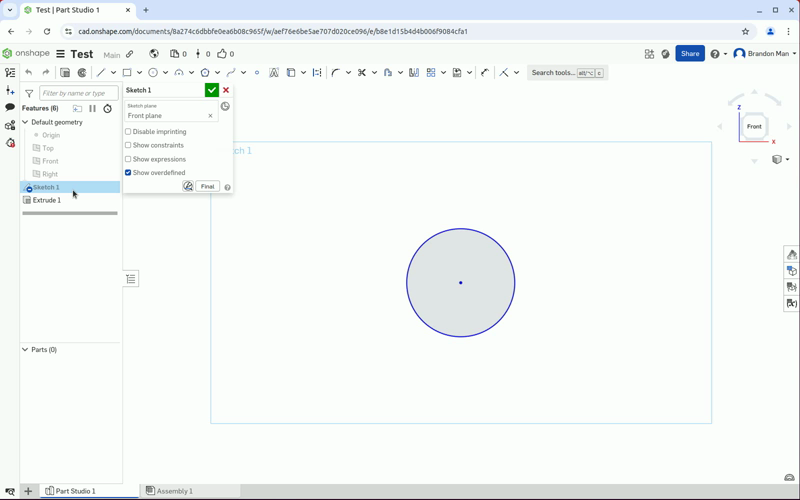
mouse_move(229, 92)
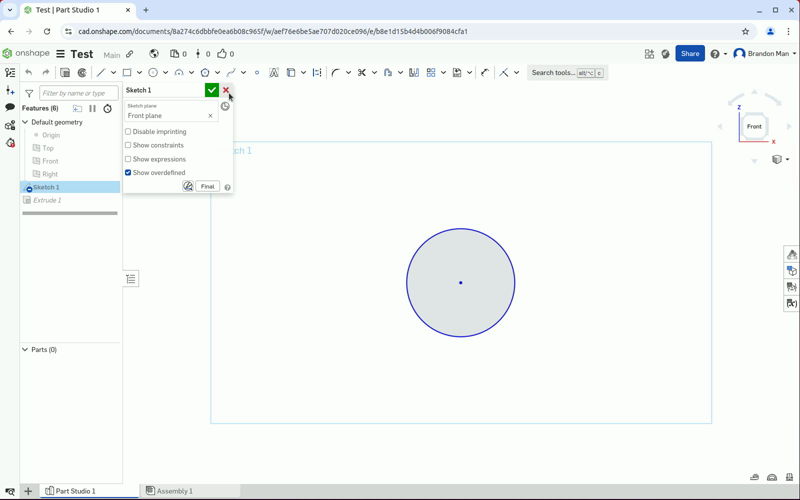
click(229, 92)
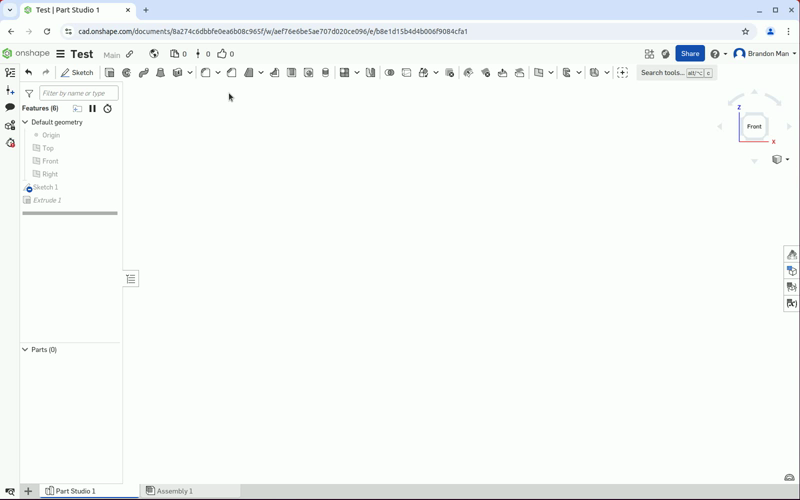
mouse_move(73, 352)
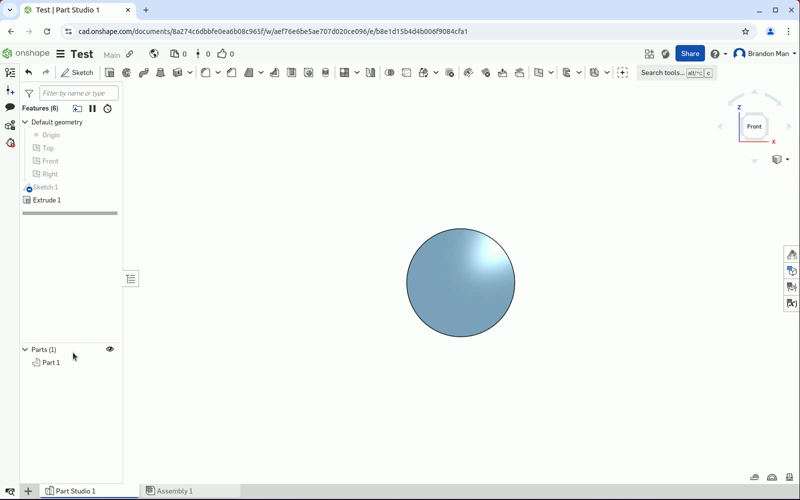
key(y)
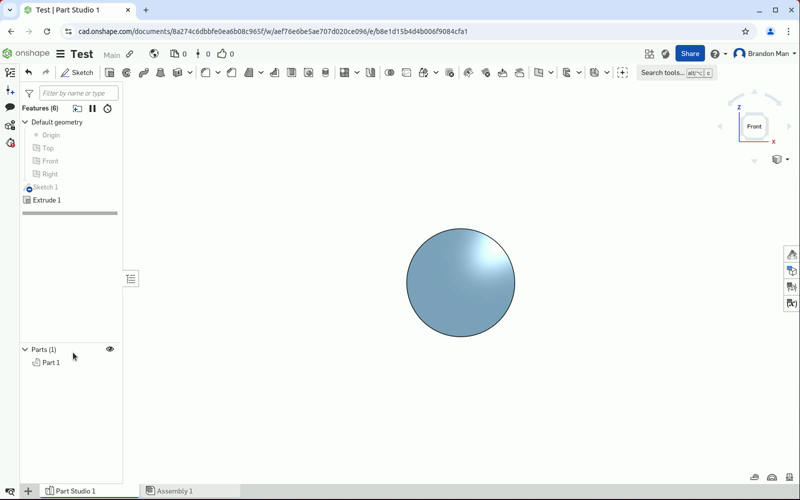
key(shift+p)
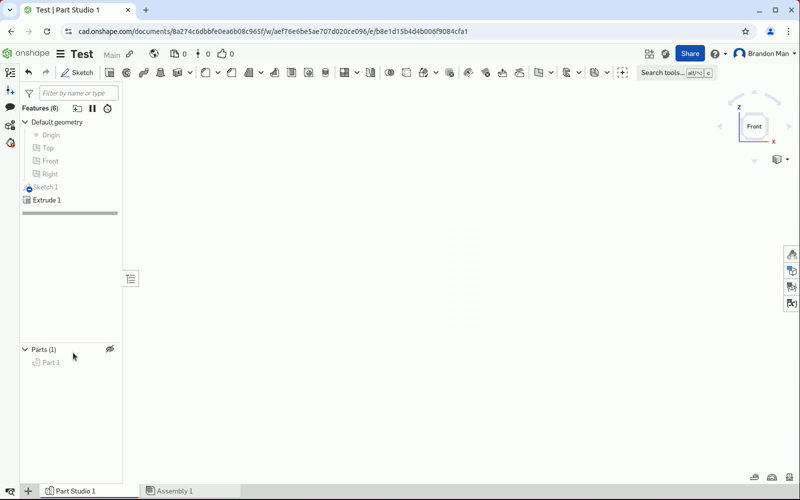
key(space)
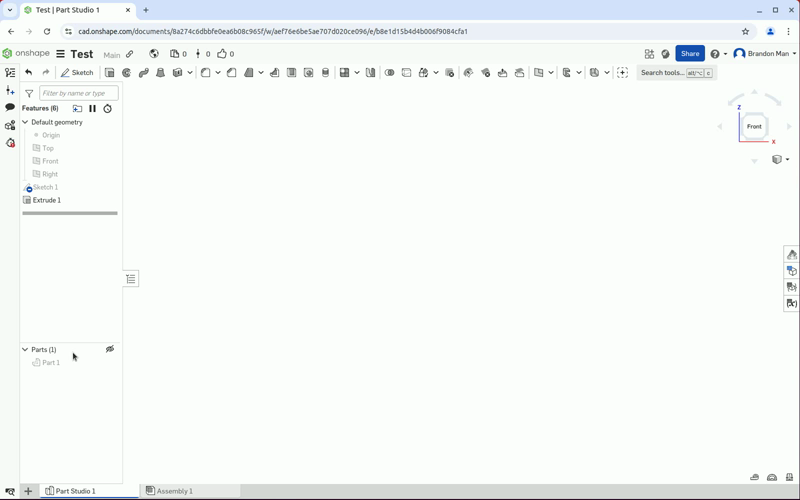
key_down(shift)
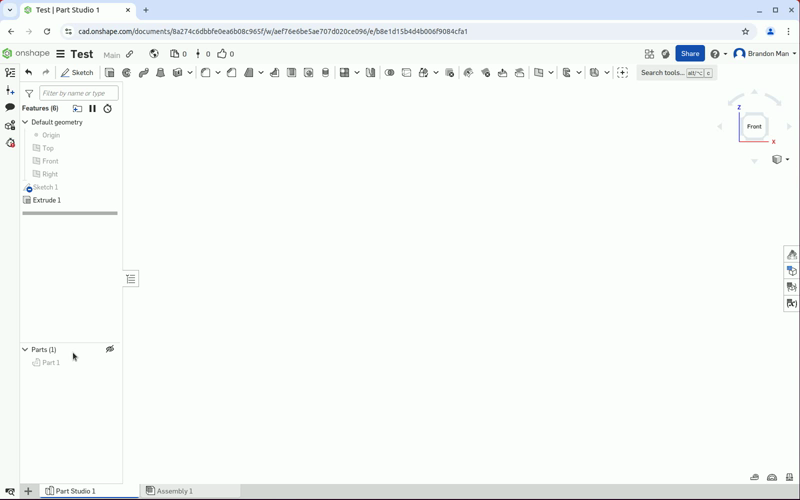
key(left)
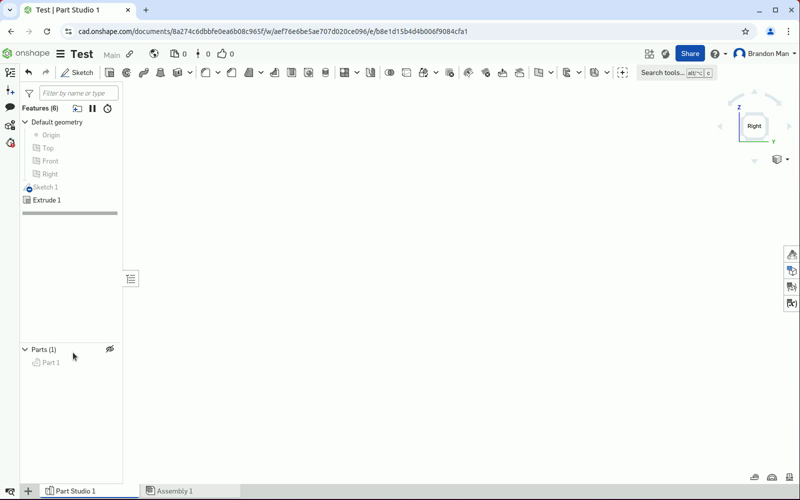
key_up(shift)
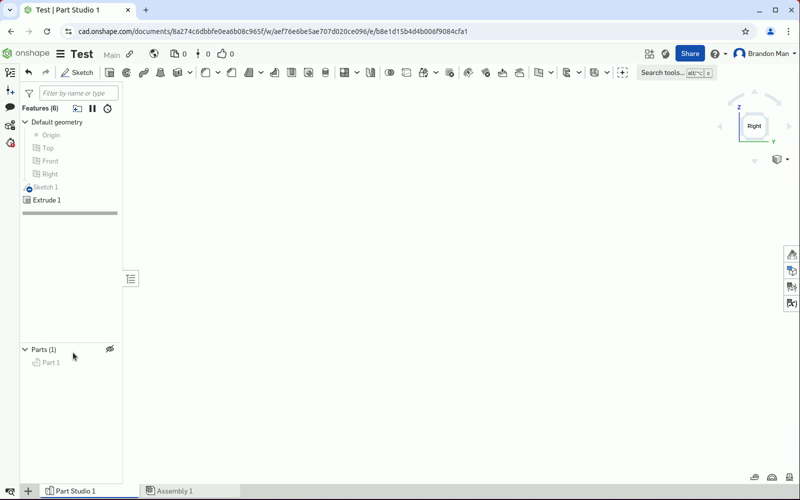
mouse_move(73, 352)
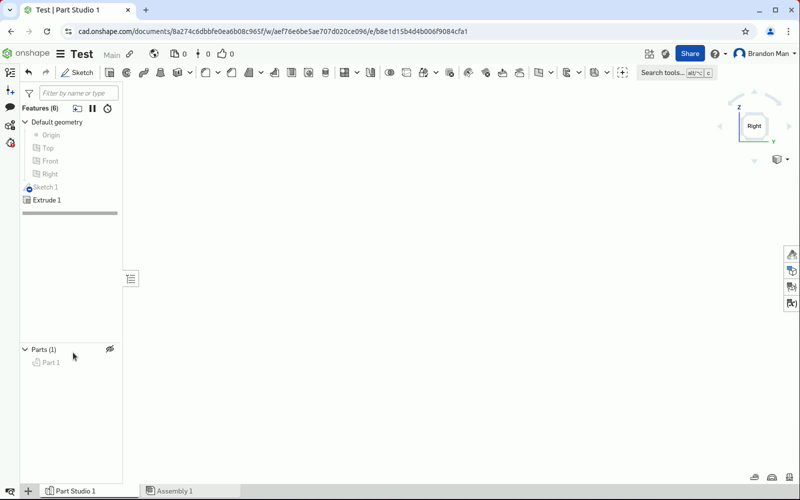
key(shift+y)
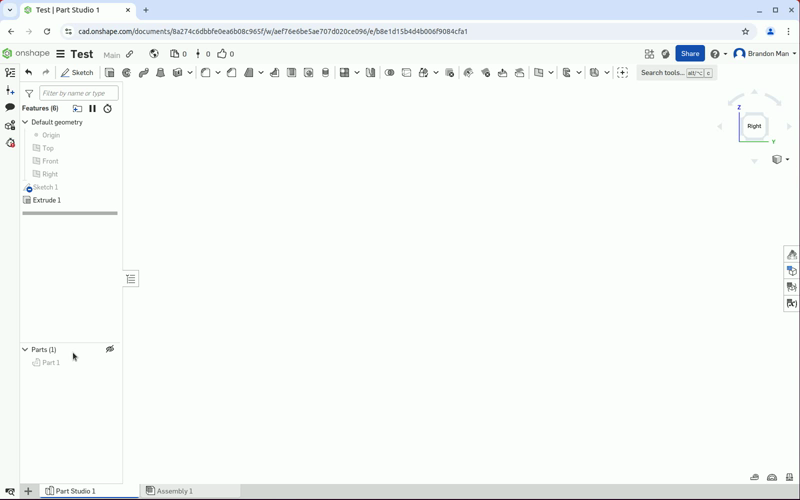
key(shift+s)
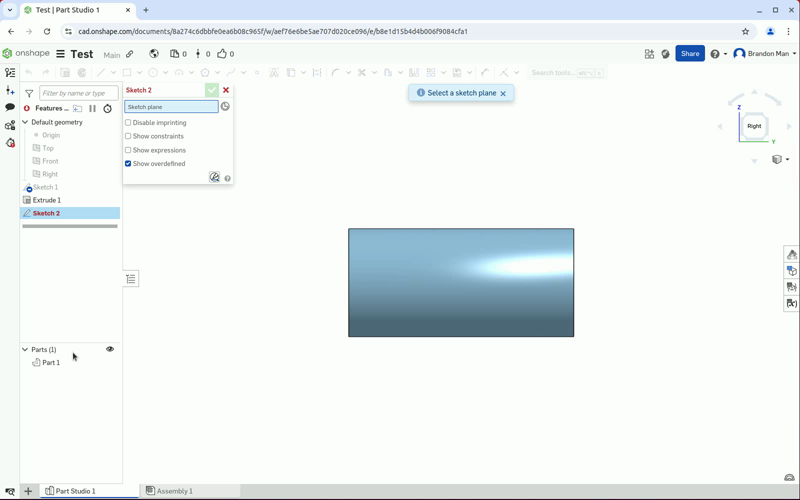
mouse_move(73, 176)
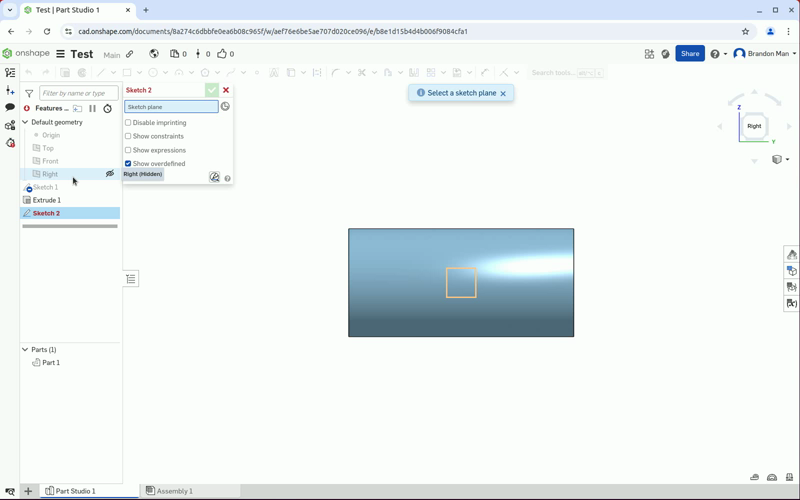
click(73, 176)
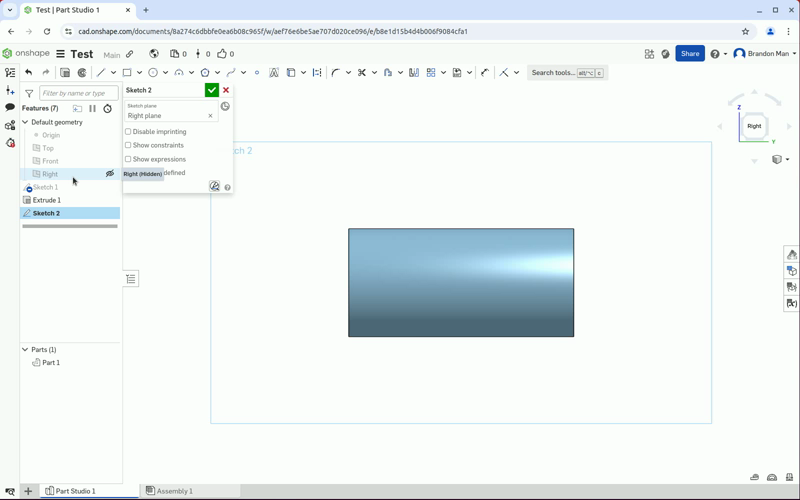
mouse_move(73, 352)
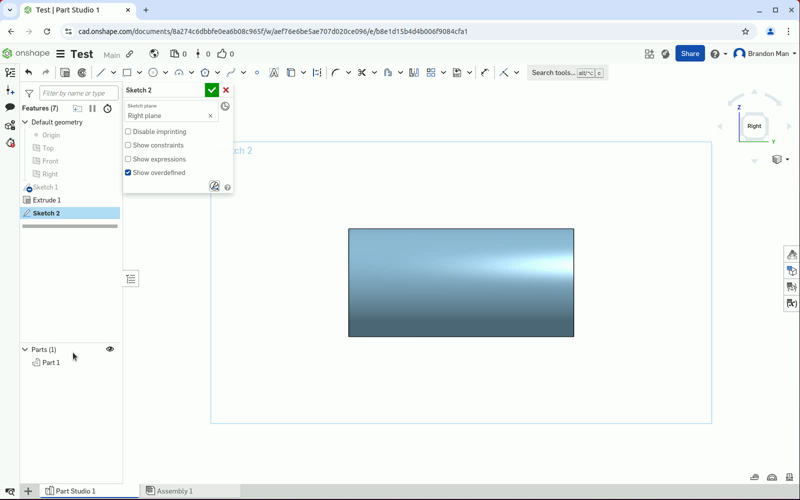
key(y)
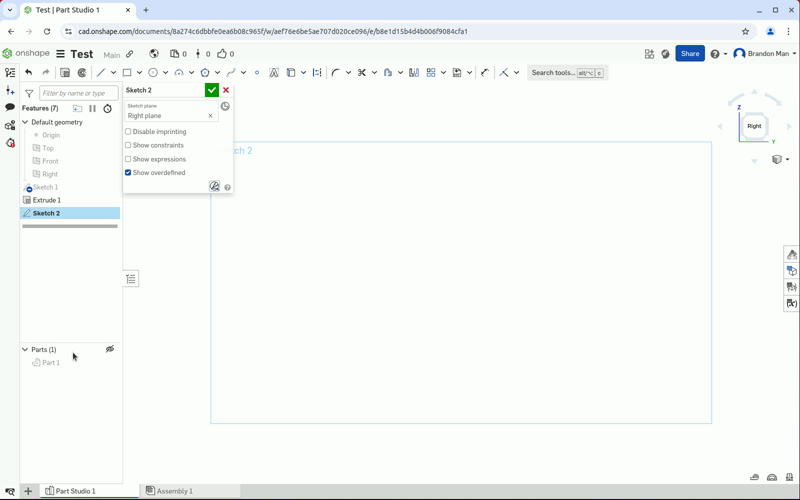
key(c)
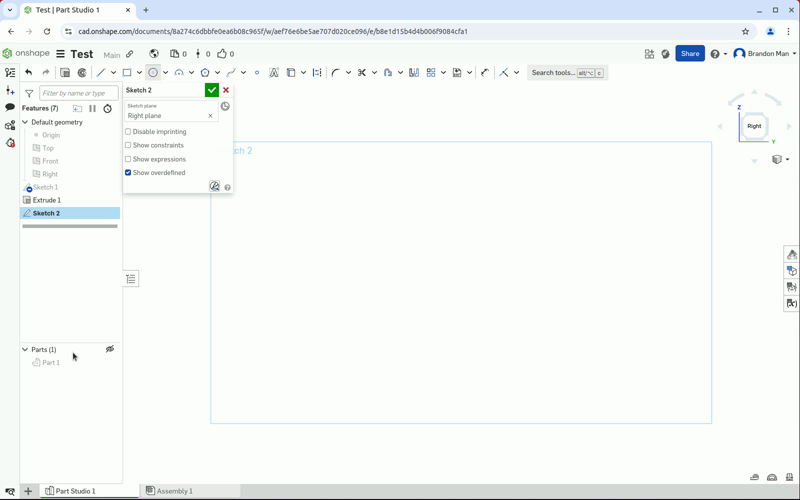
key_down(shift)
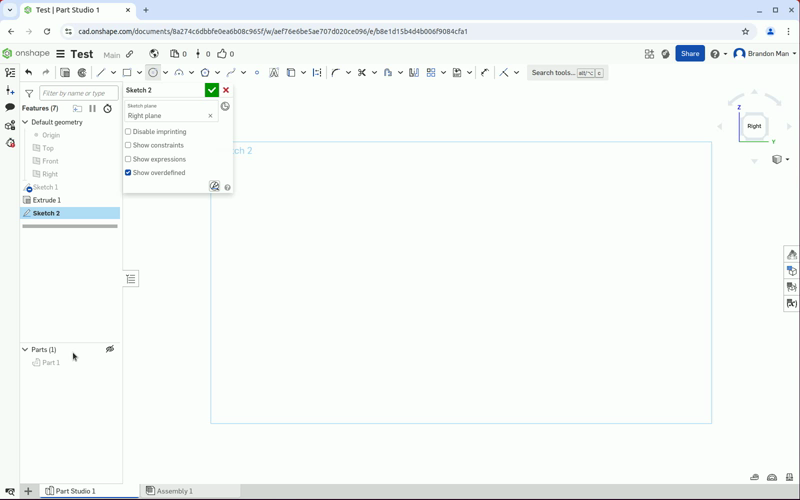
mouse_move(460, 282)
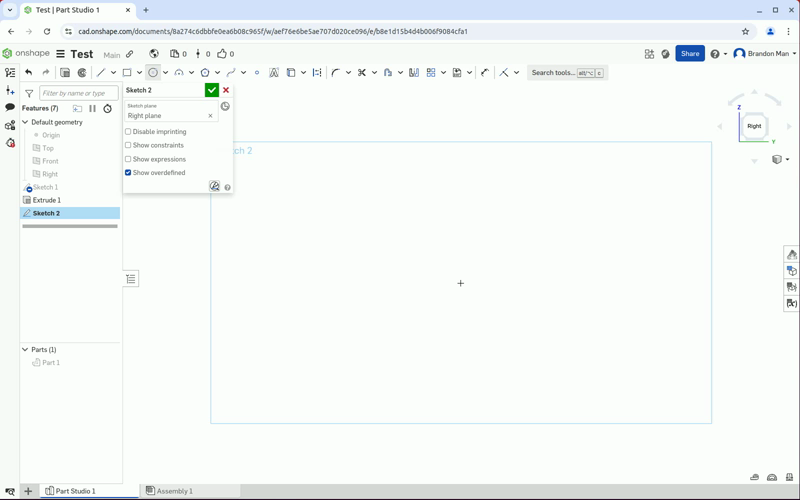
click(460, 282)
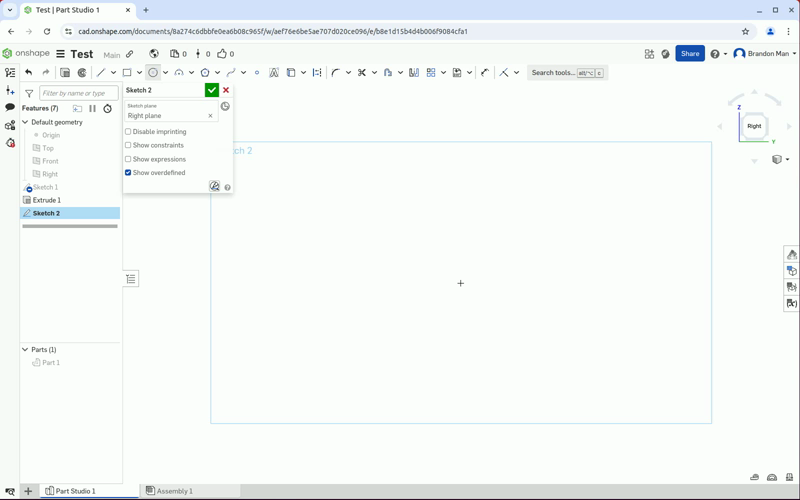
key_up(shift)
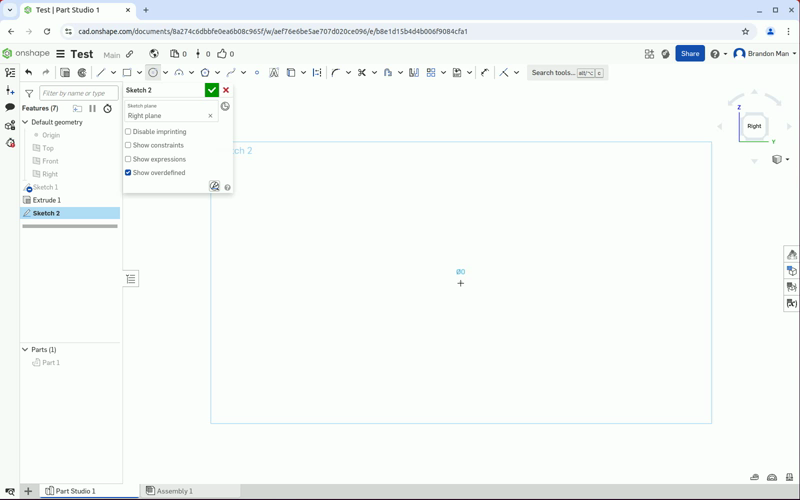
mouse_move(514, 282)
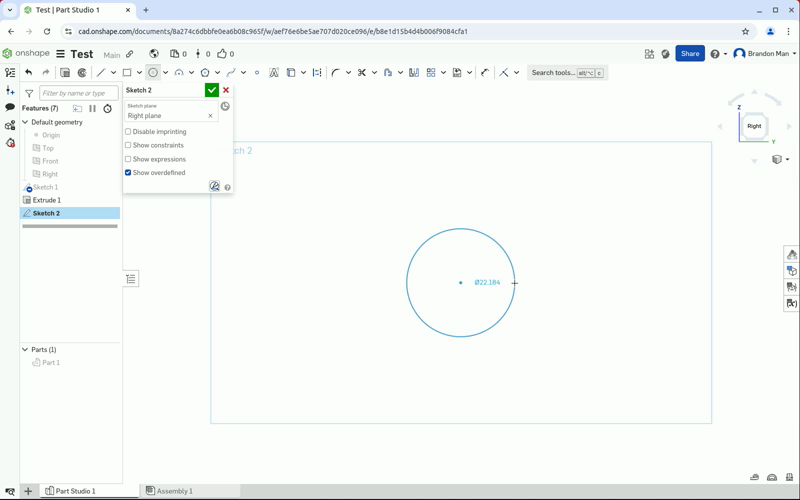
click(514, 282)
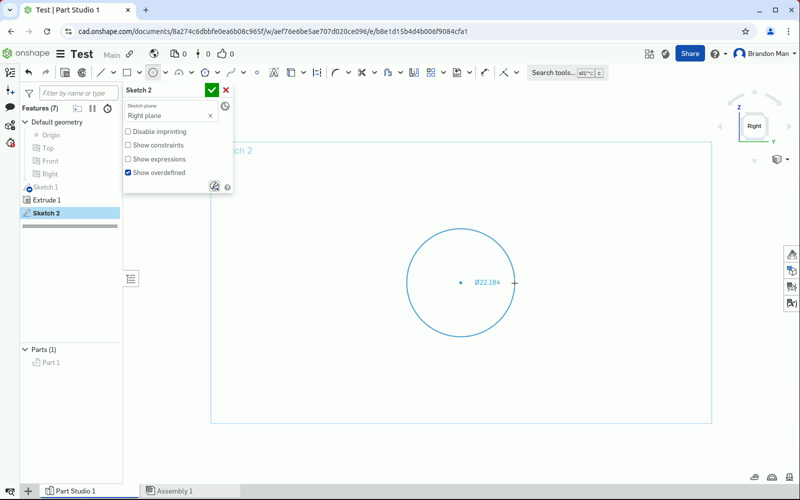
key(esc)
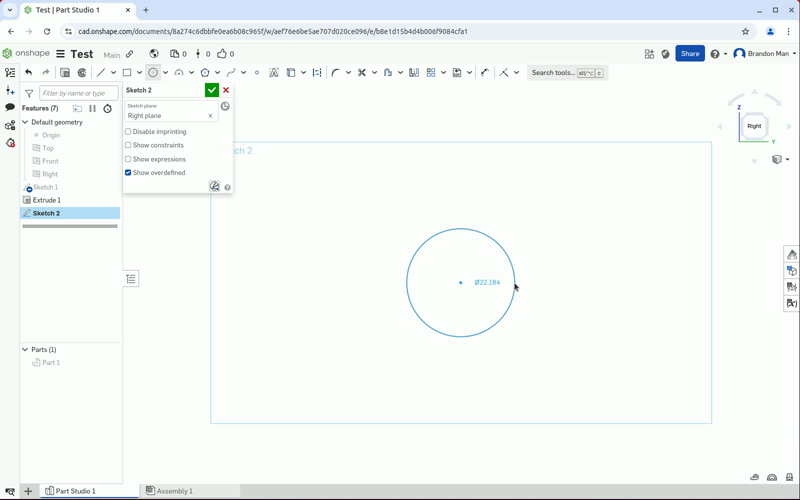
mouse_move(461, 285)
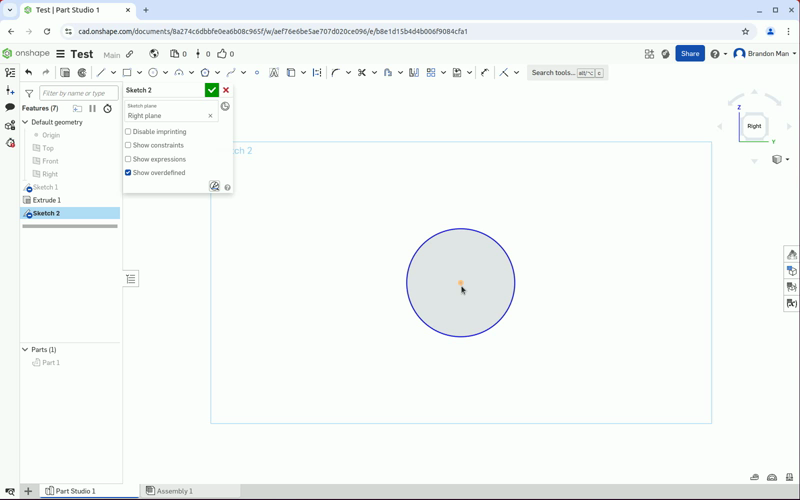
click(461, 285)
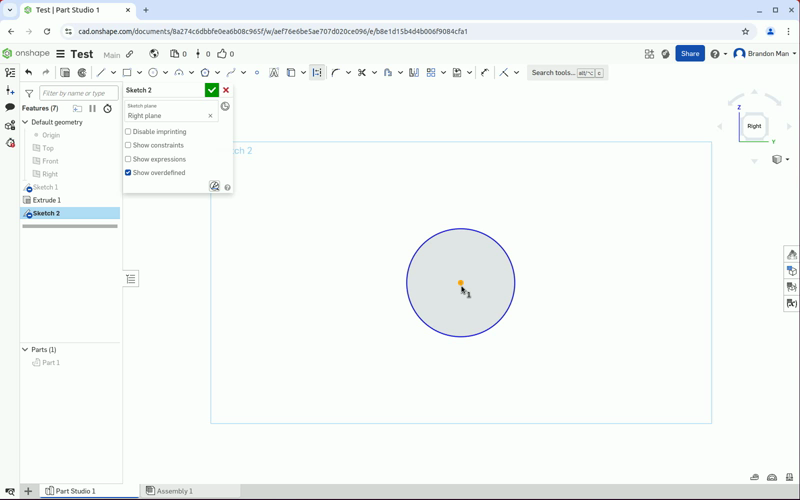
mouse_move(73, 352)
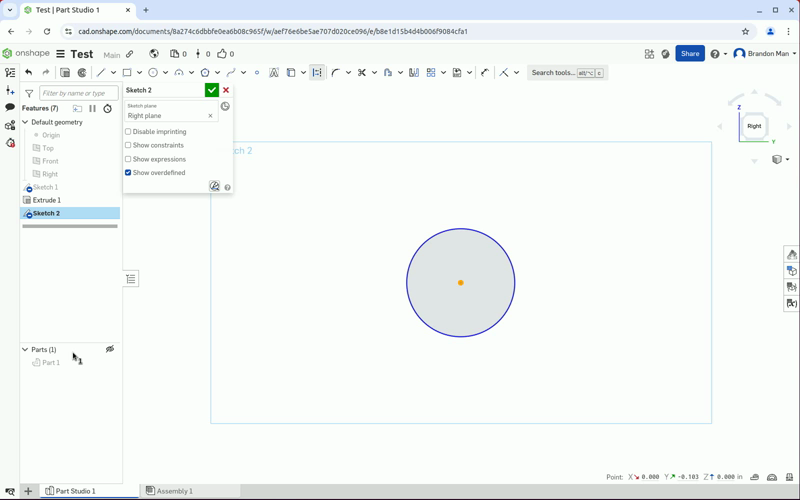
key(shift+y)
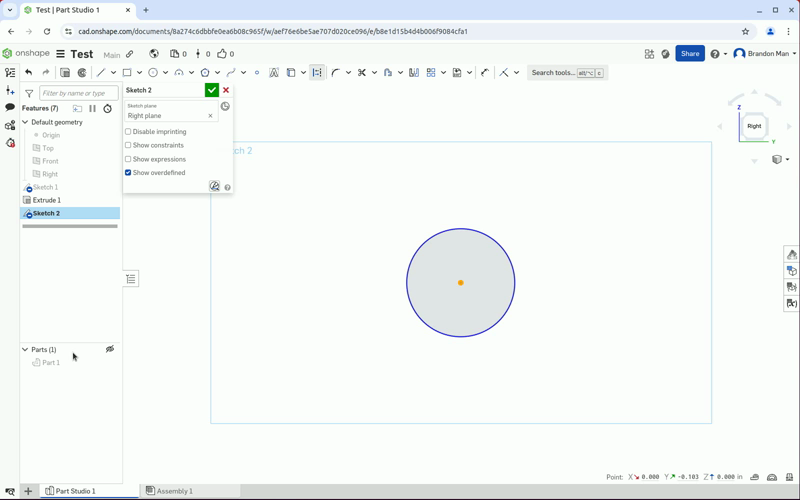
key(shift+e)
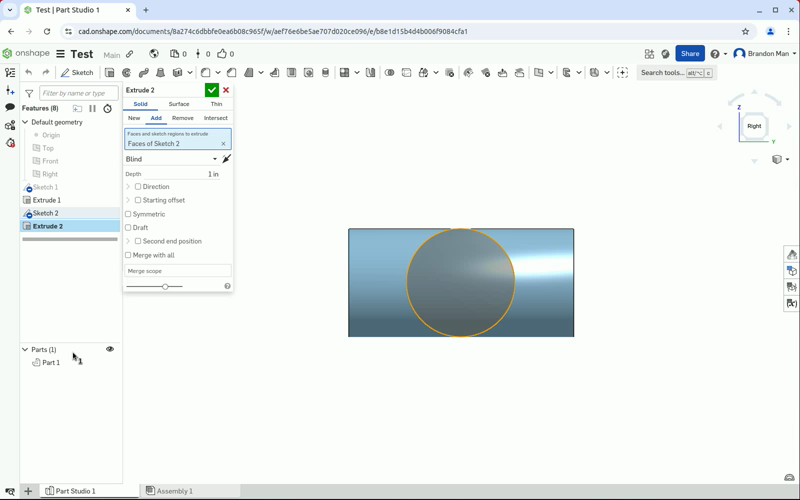
mouse_move(143, 106)
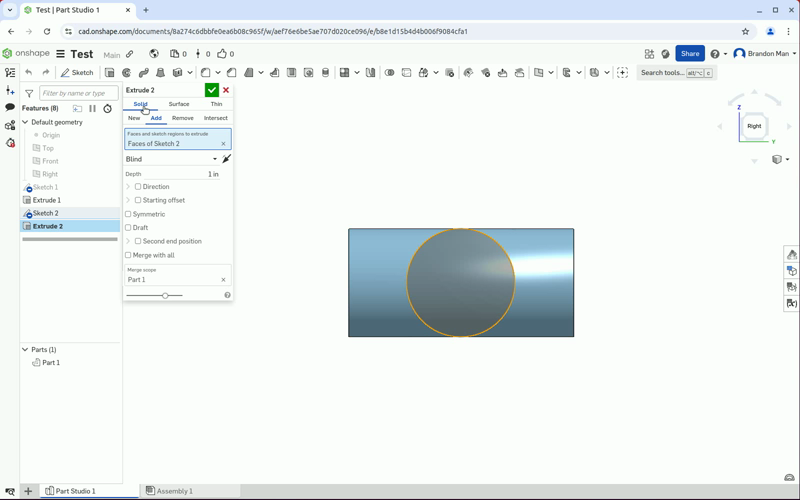
click(143, 106)
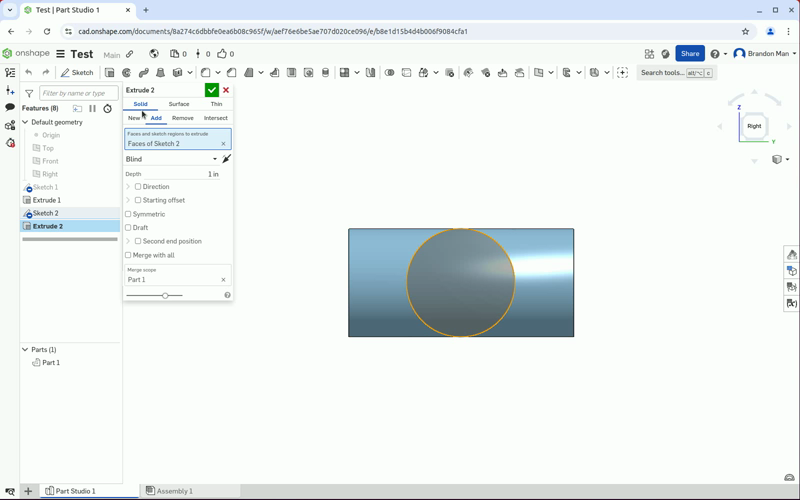
mouse_move(137, 120)
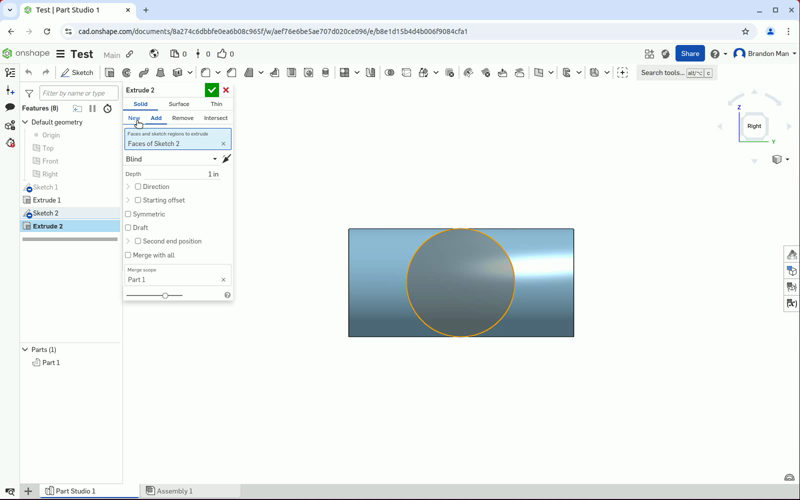
click(137, 120)
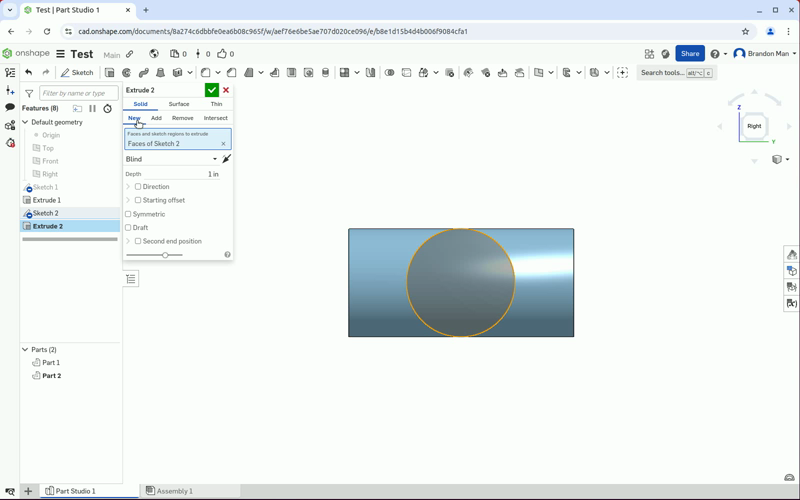
key(tab, 4)
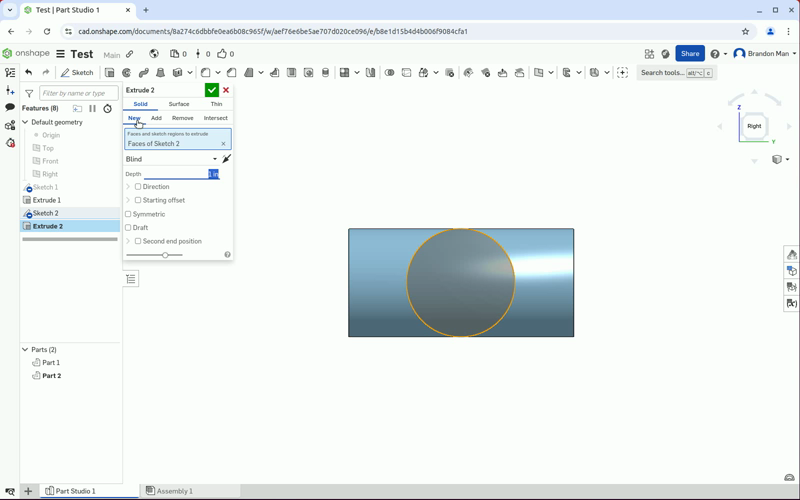
text(46.216)
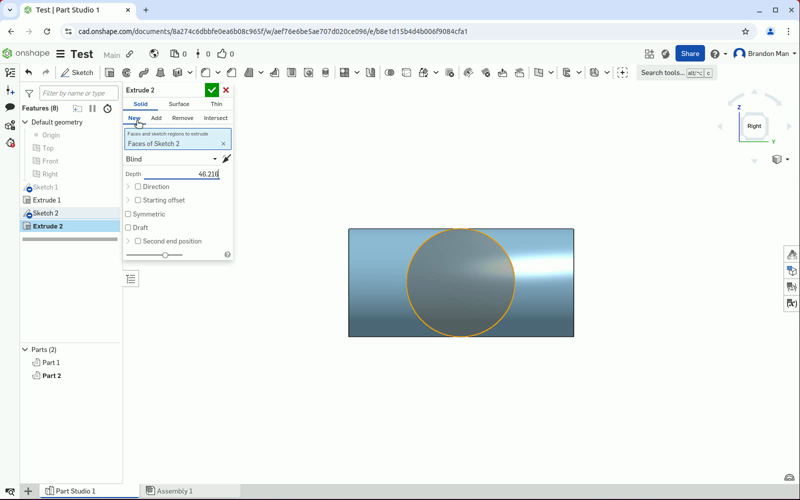
key(tab, 3)
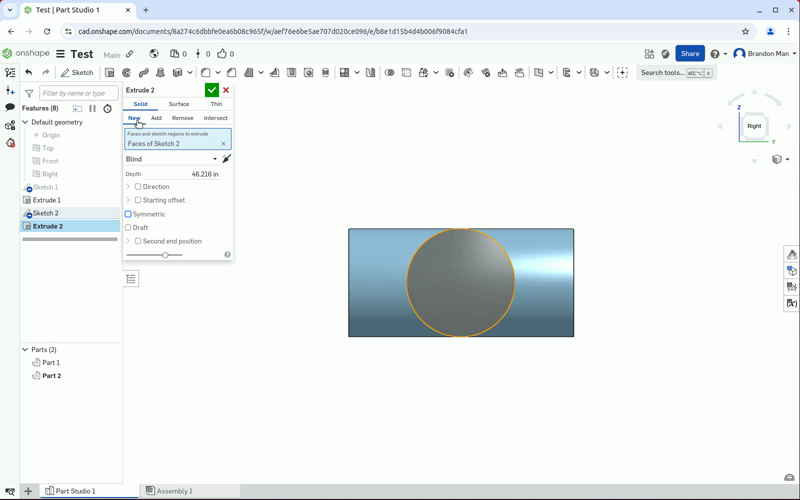
key(space)
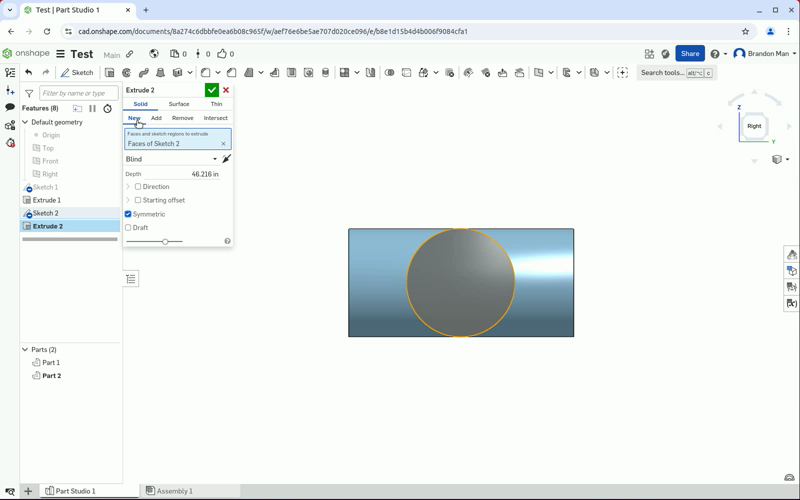
key(enter)
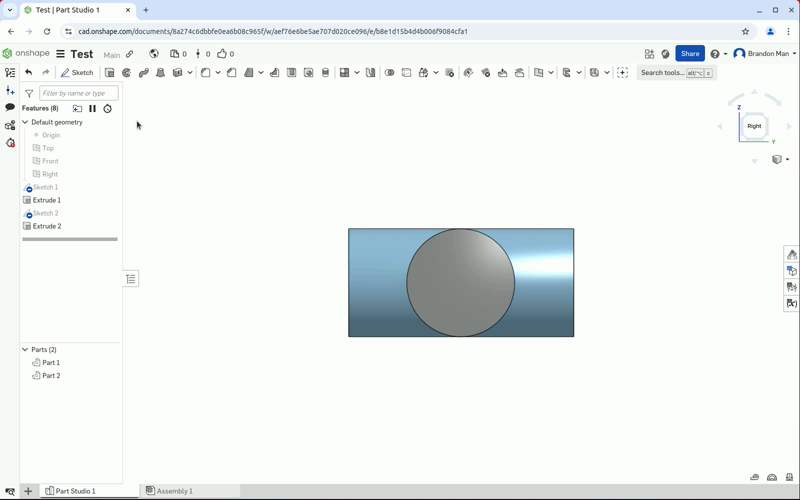
key(shift+h)
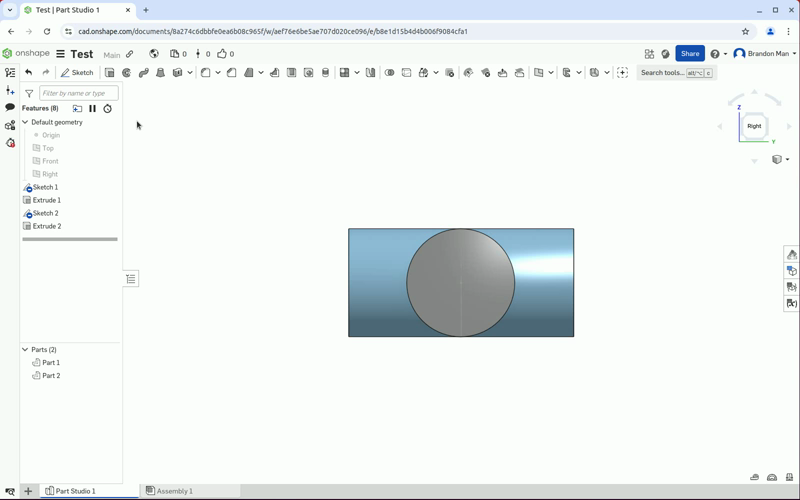
key(shift+h)
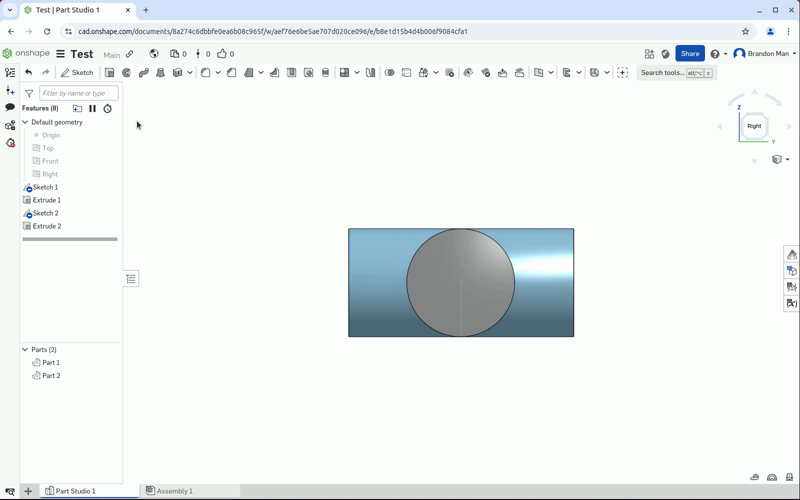
key(shift+7)
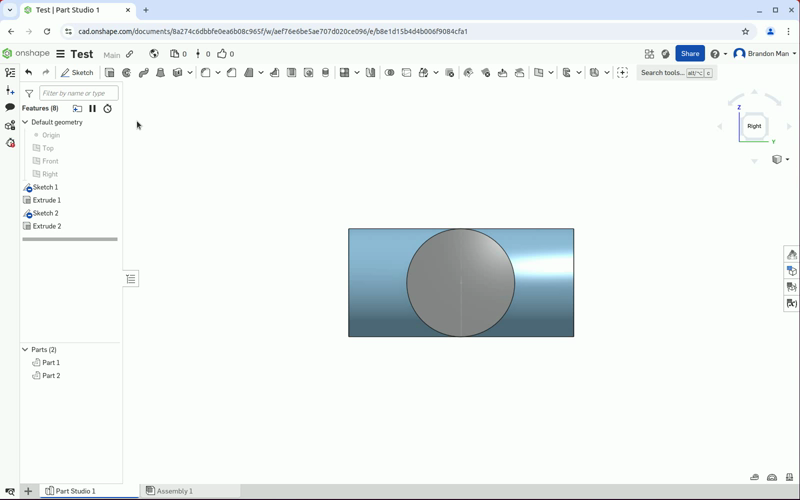
key(right, 2)
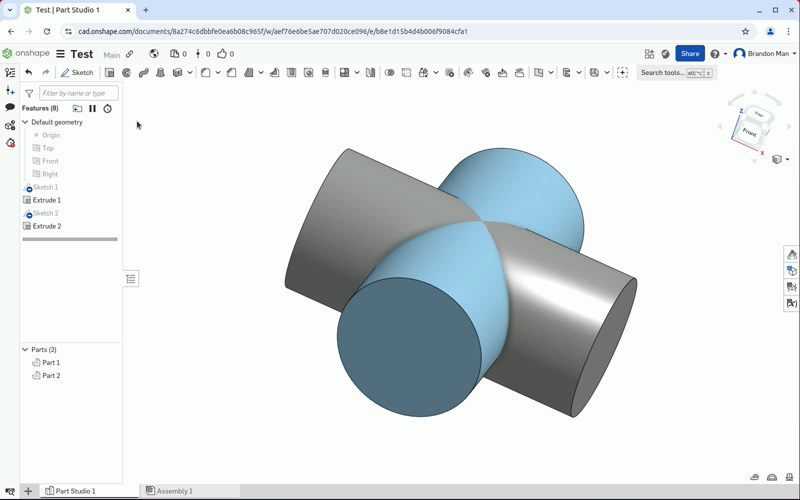
key(down, 2)
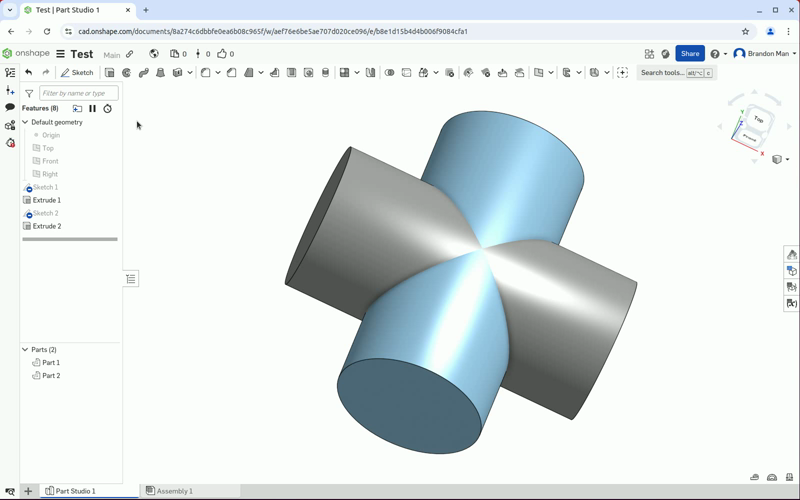
key(up, 2)
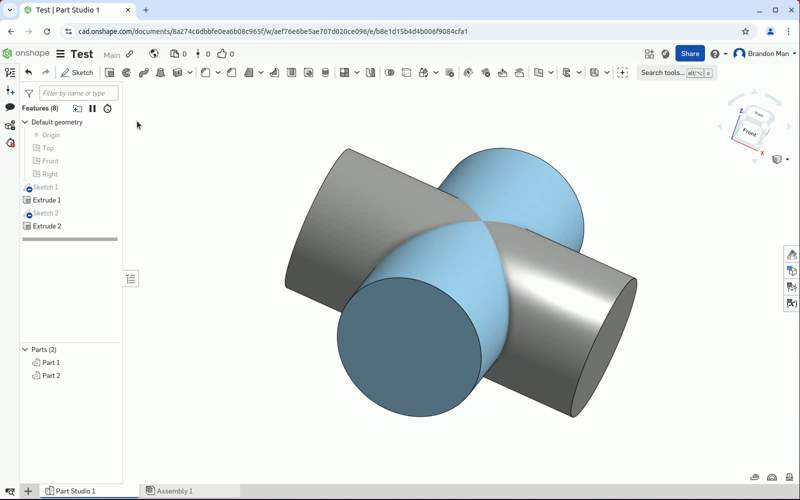
key(left, 2)
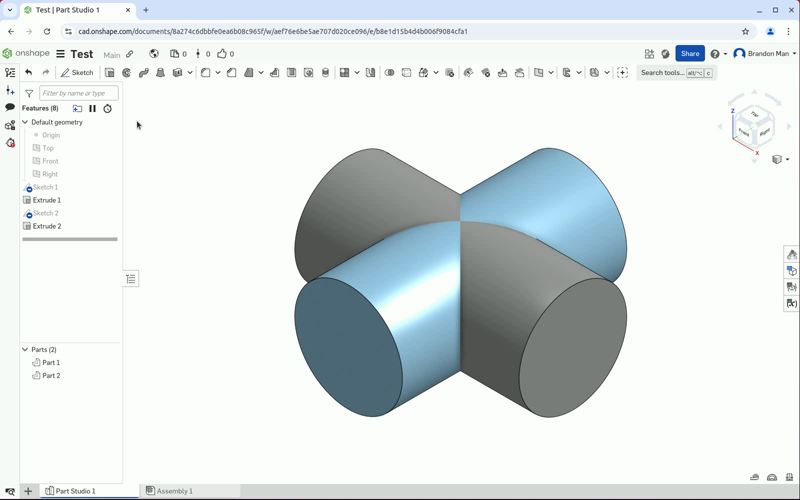
mouse_move(73, 189)
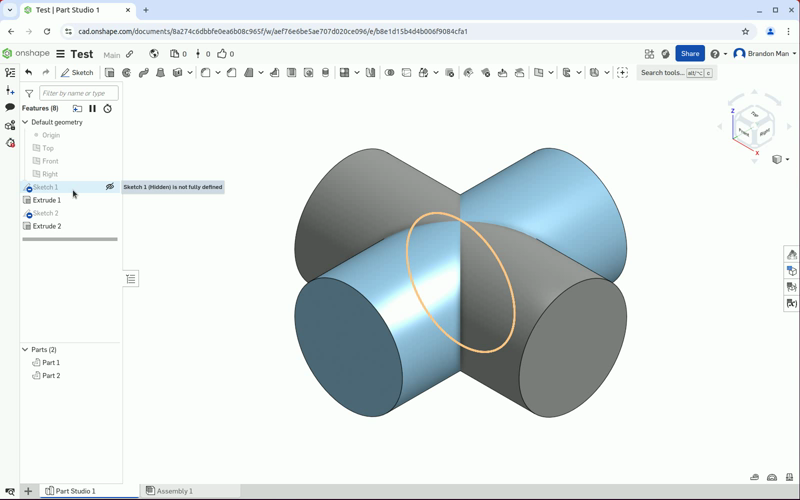
click(73, 189)